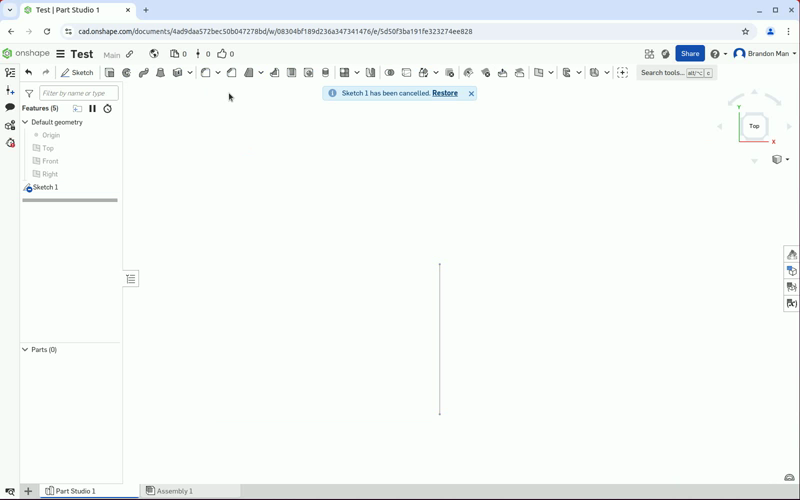
key(shift+h)
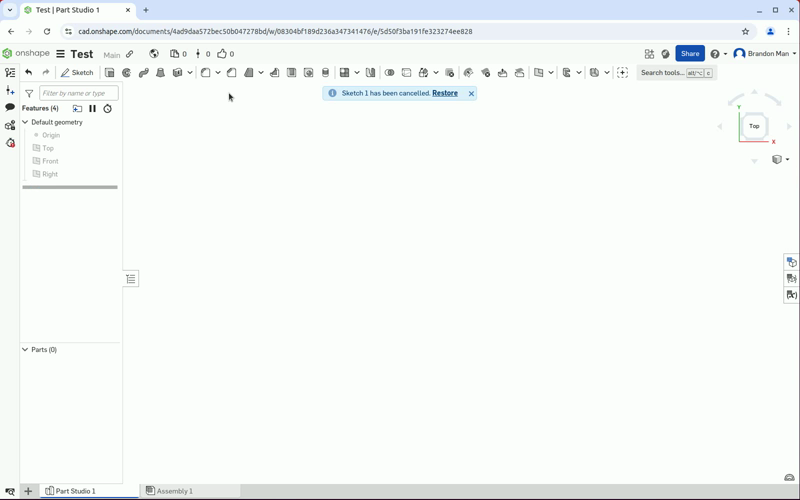
mouse_move(73, 352)
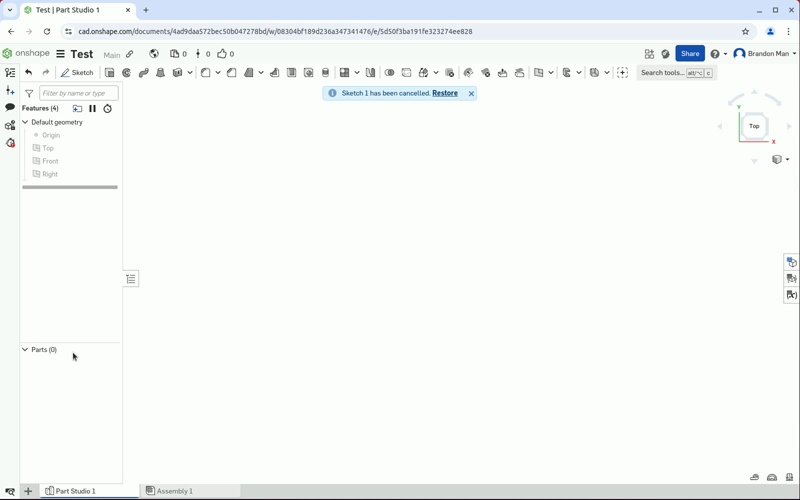
key(y)
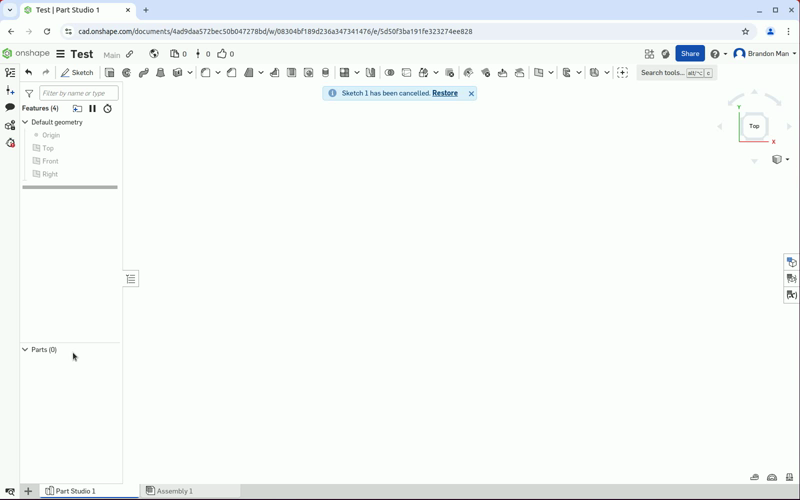
key(shift+p)
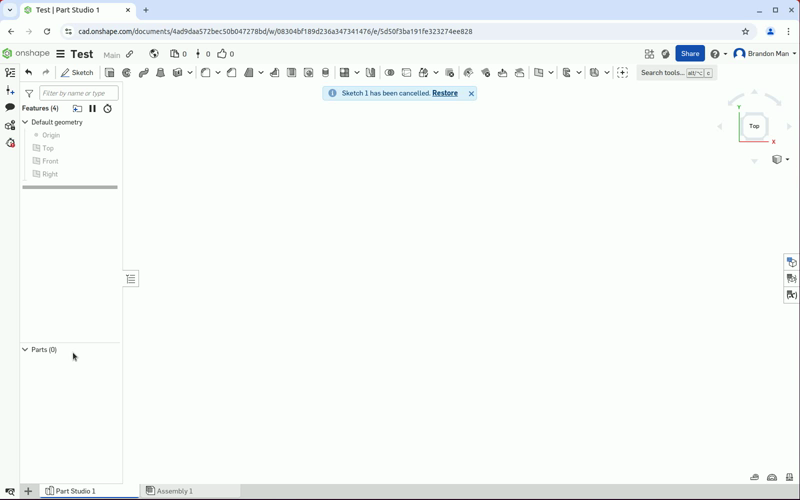
key(space)
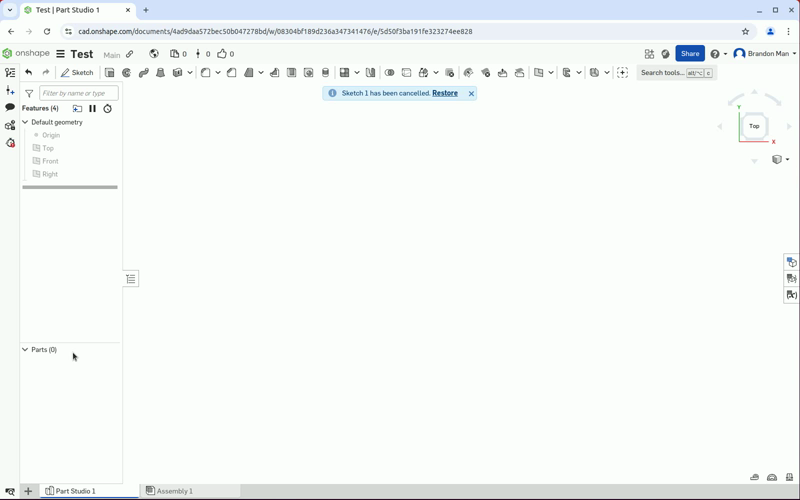
key_down(shift)
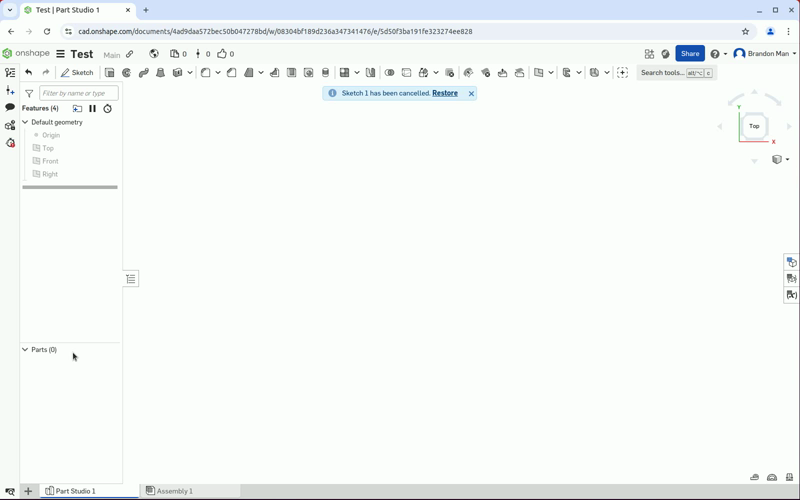
key(up)
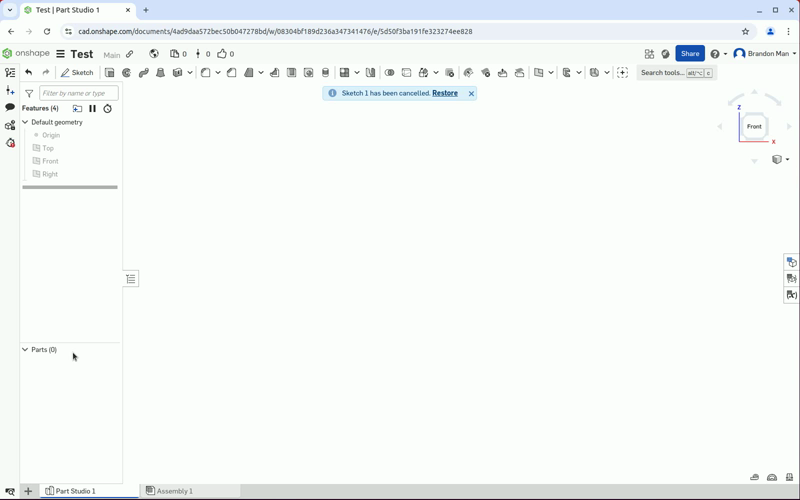
key_up(shift)
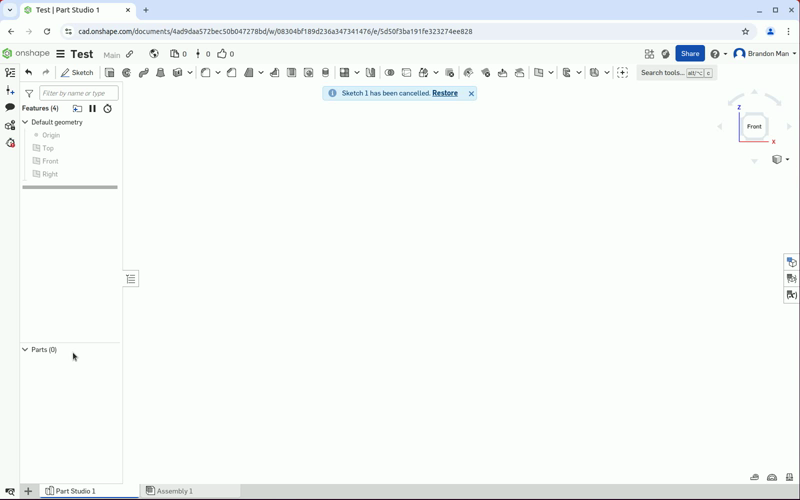
mouse_move(73, 352)
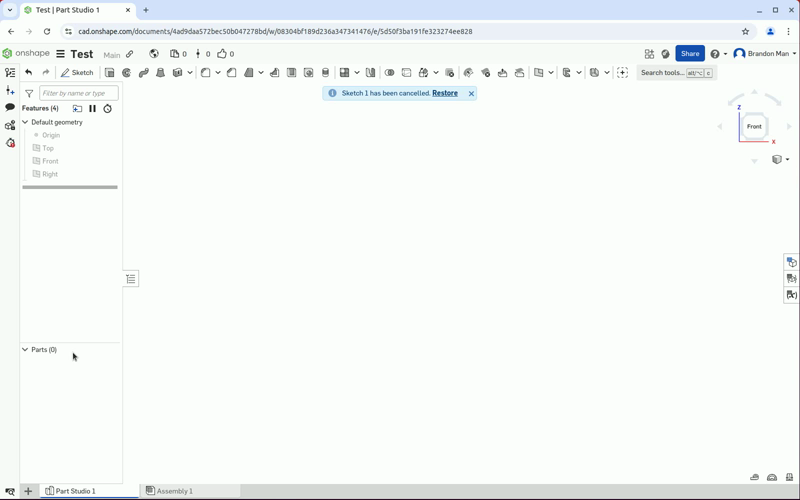
key(shift+y)
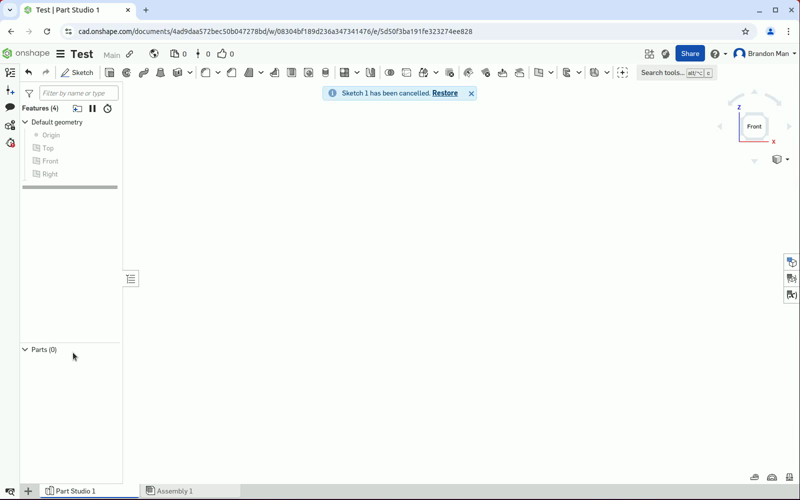
key(shift+s)
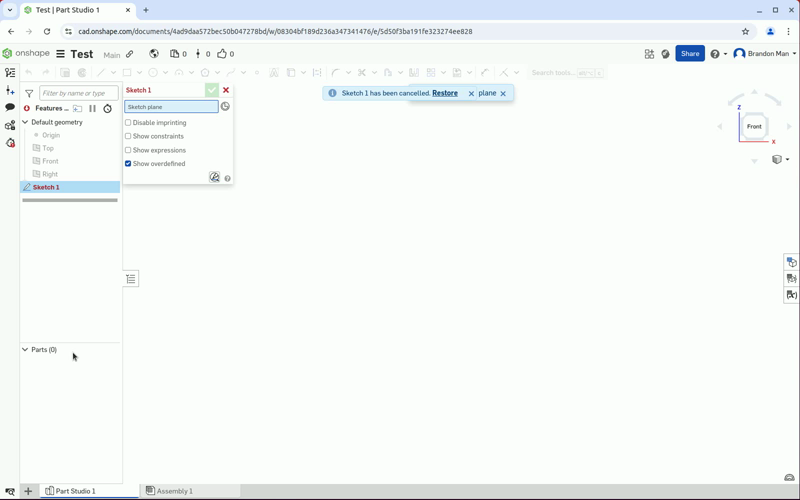
mouse_move(73, 163)
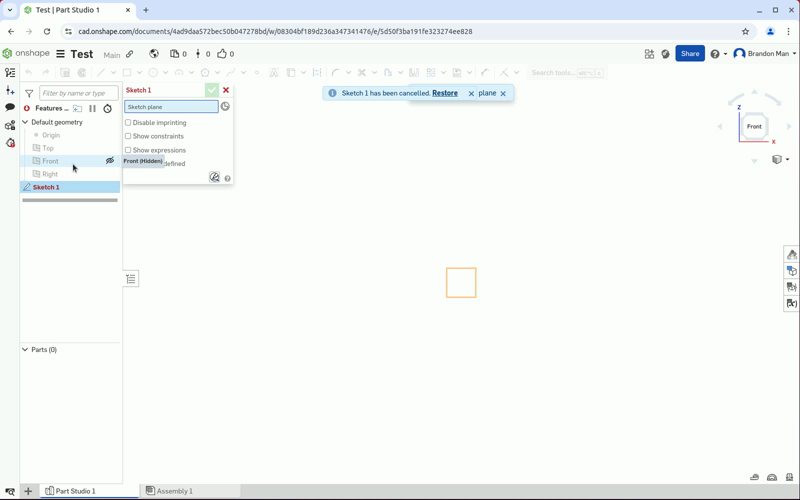
click(73, 163)
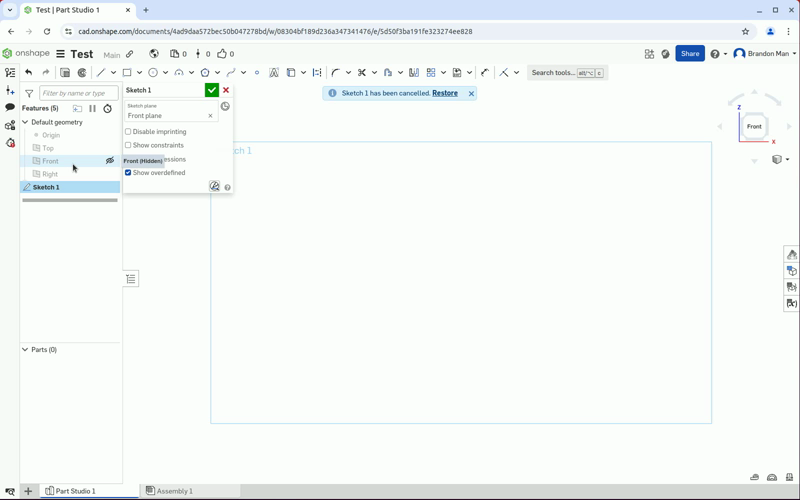
mouse_move(73, 352)
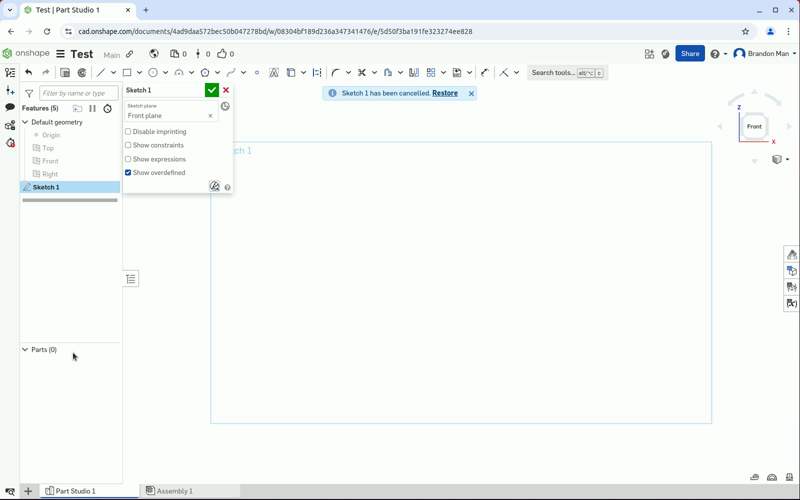
key(y)
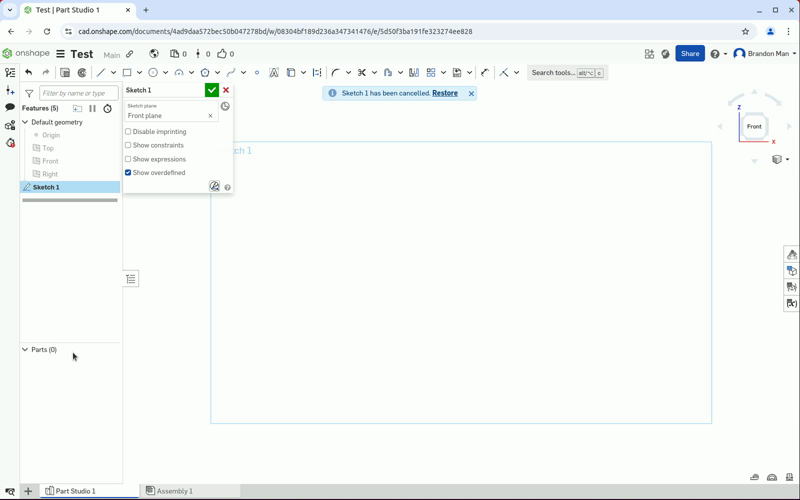
key(l)
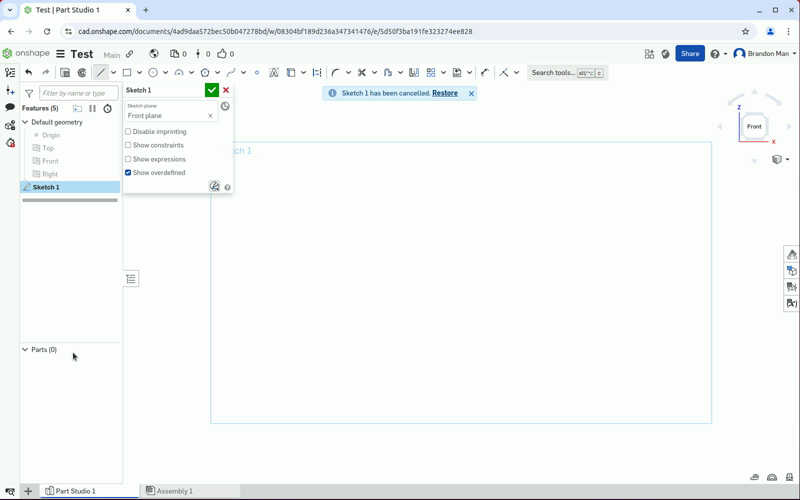
key_down(shift)
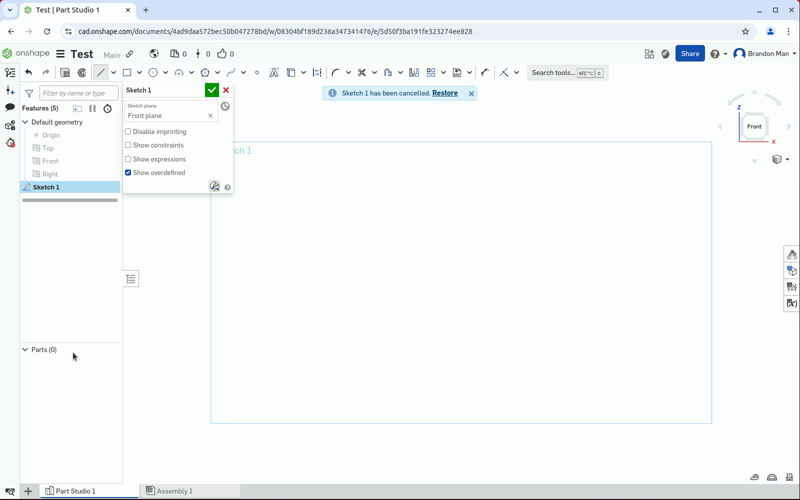
mouse_move(365, 325)
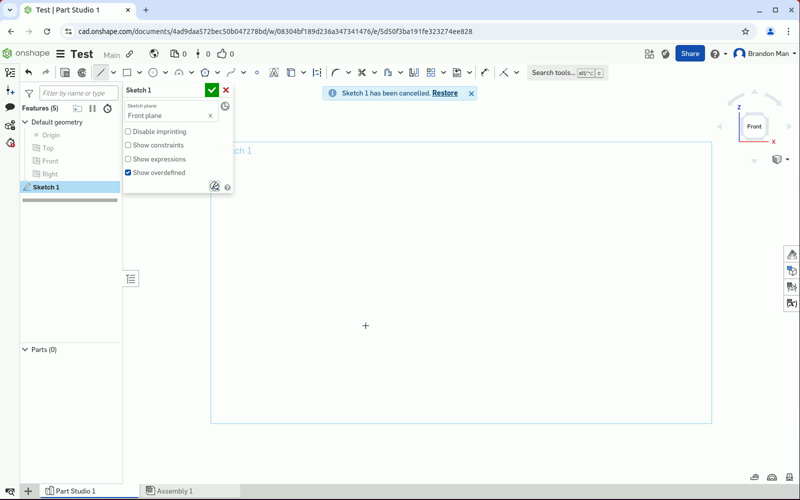
click(365, 325)
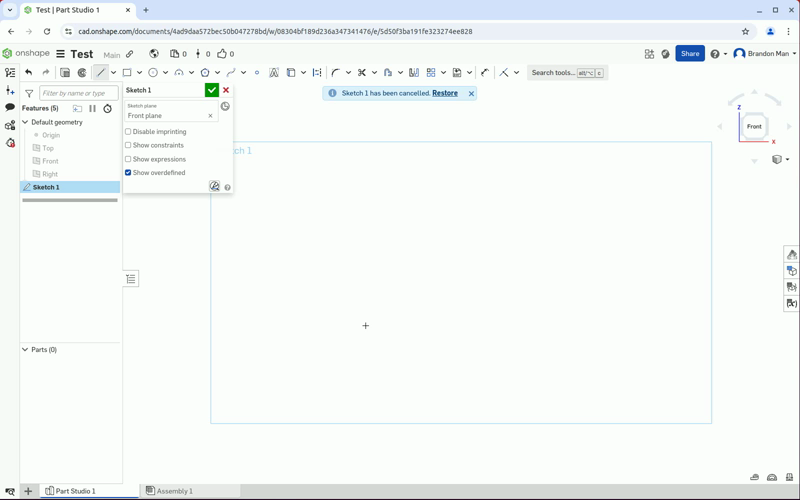
key_up(shift)
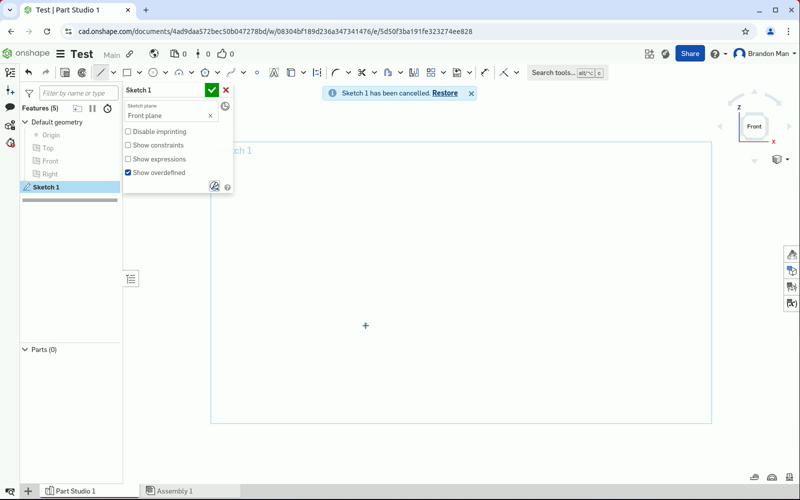
key_down(shift)
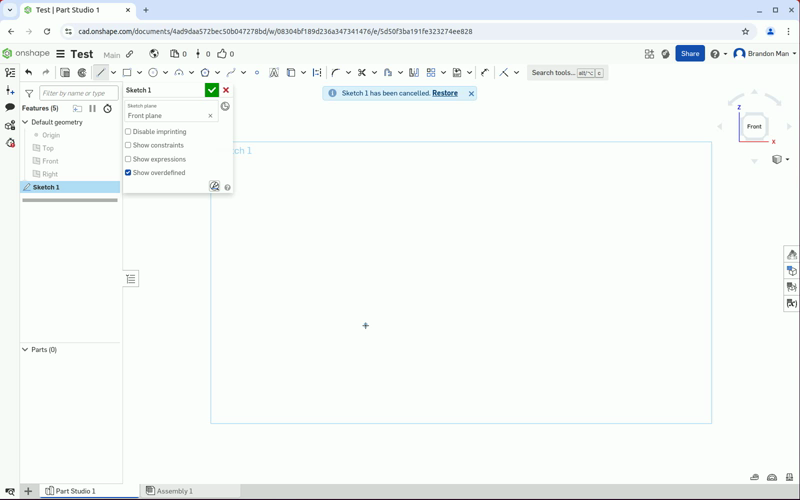
mouse_move(555, 325)
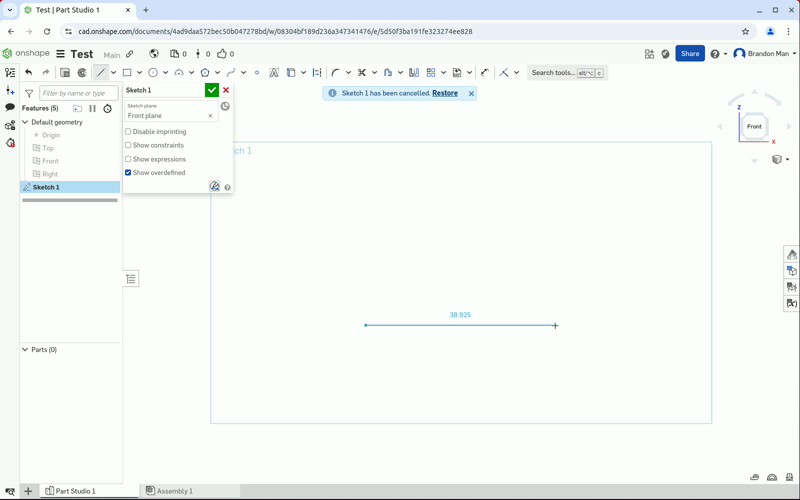
click(555, 325)
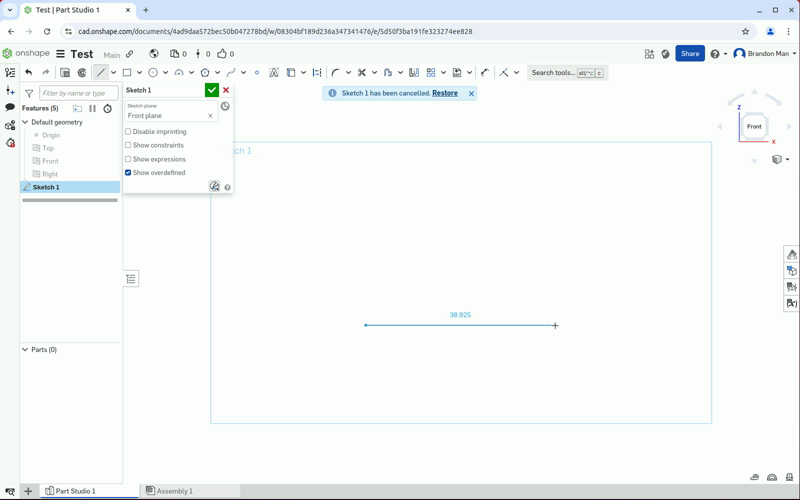
key_up(shift)
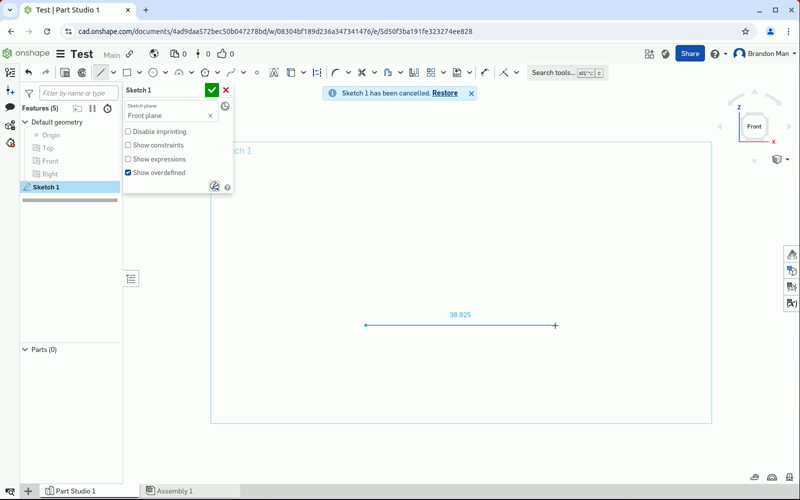
key_down(shift)
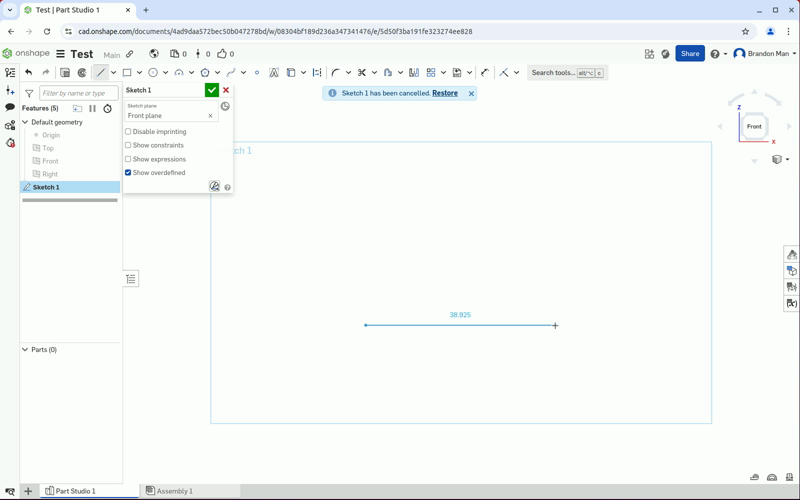
mouse_move(555, 241)
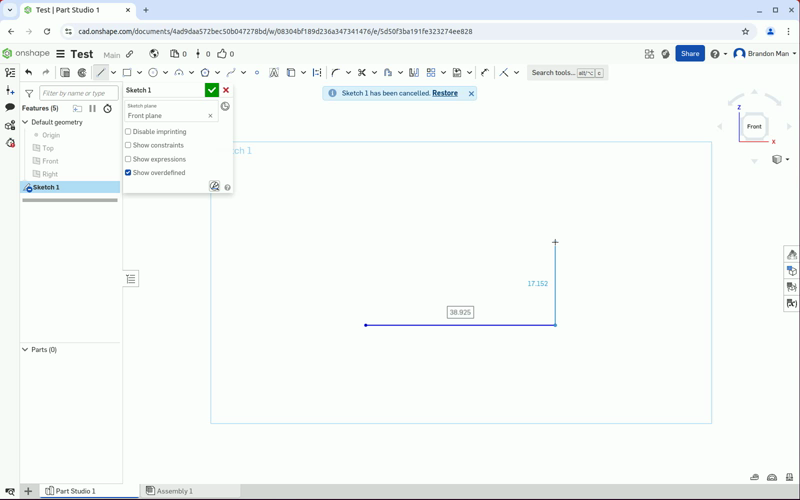
click(555, 241)
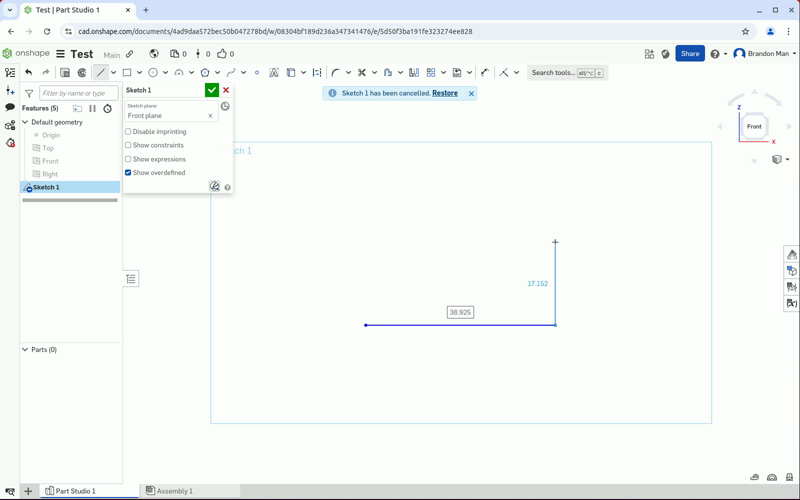
key_up(shift)
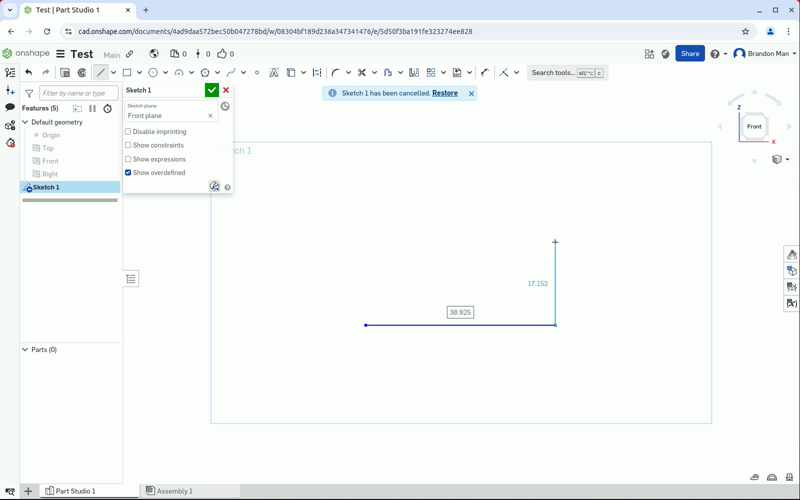
key_down(shift)
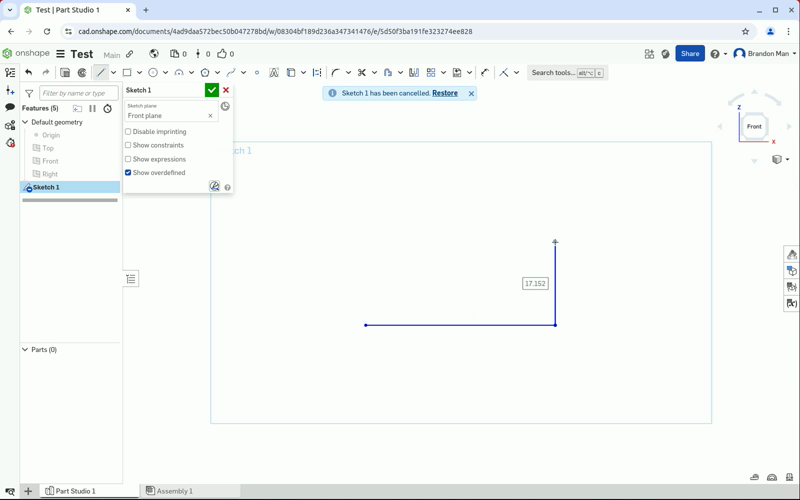
mouse_move(365, 241)
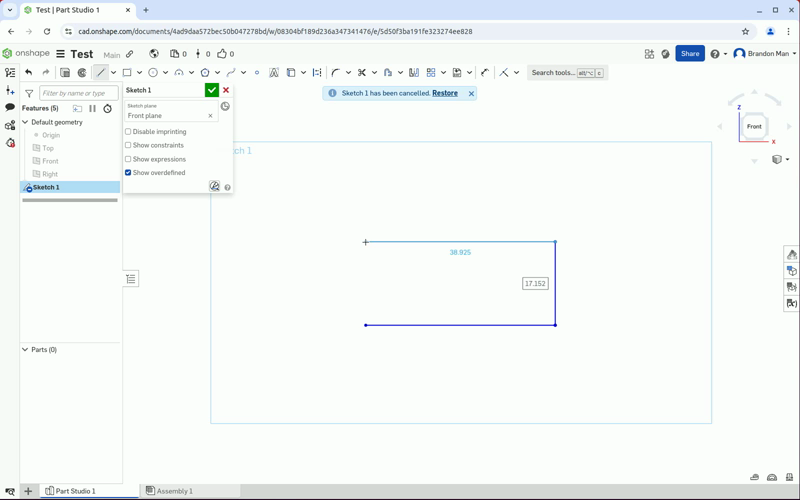
click(365, 241)
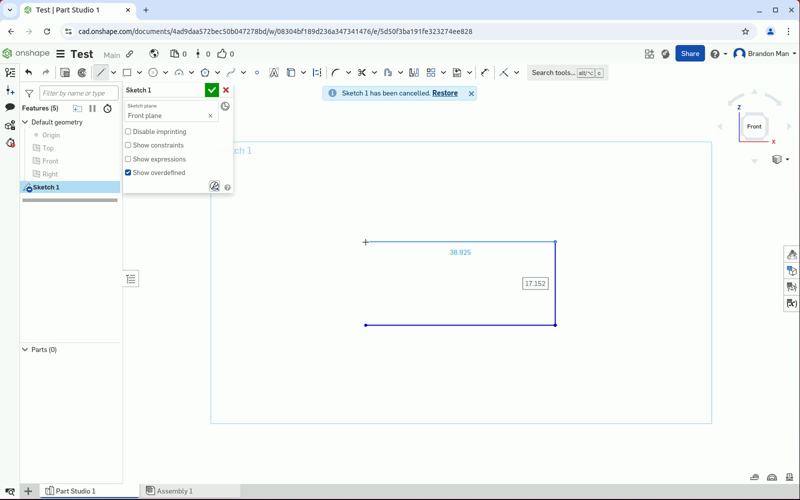
key_up(shift)
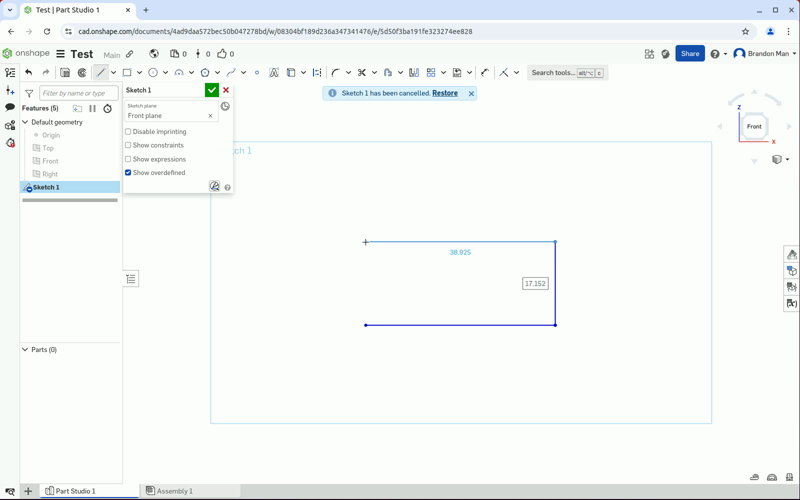
key_down(shift)
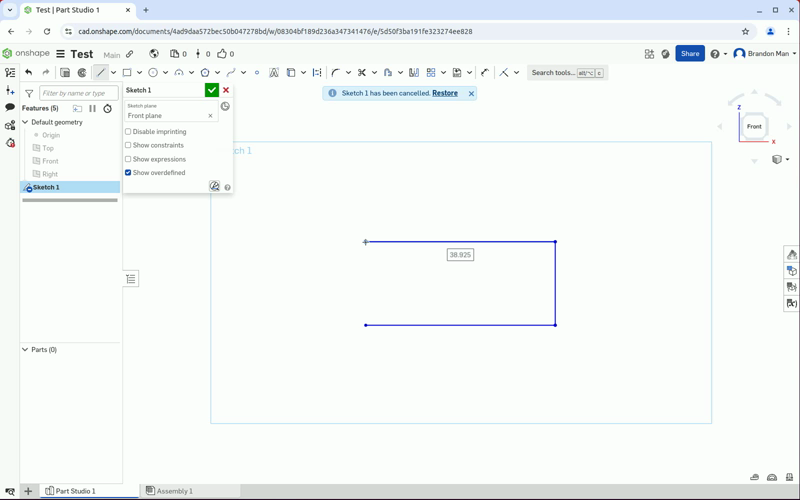
mouse_move(365, 325)
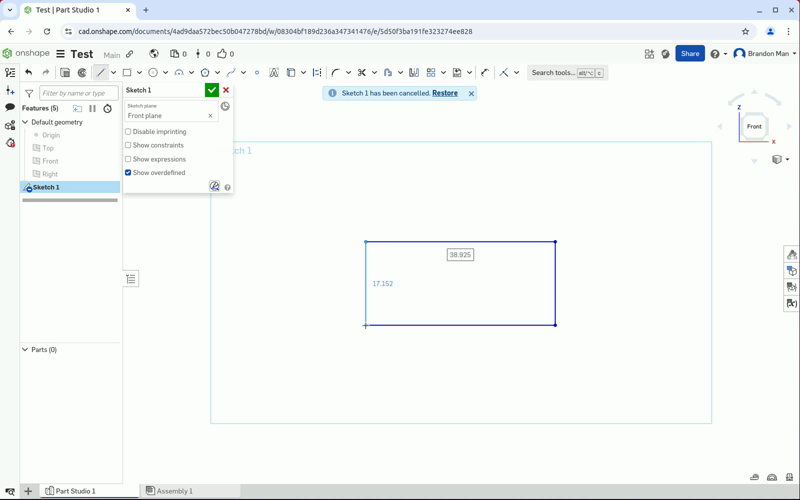
key_up(shift)
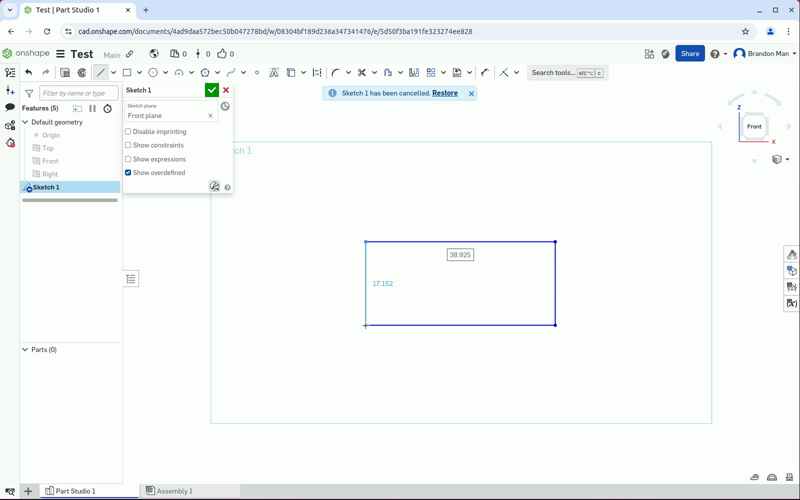
click(365, 325)
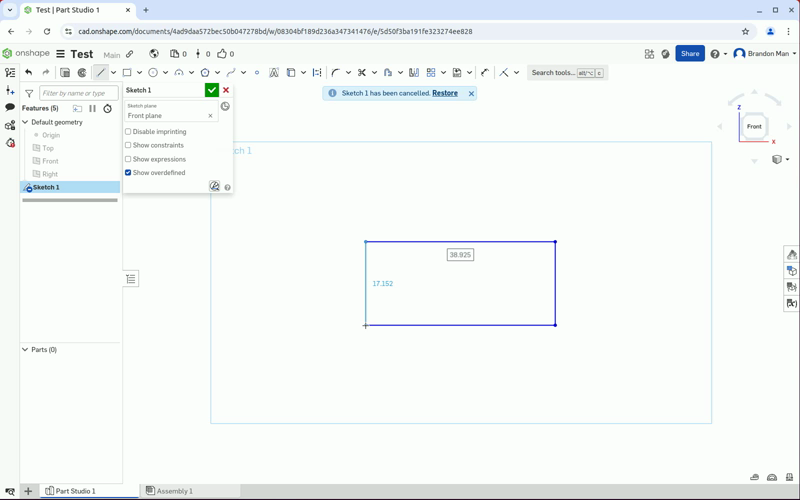
key(esc)
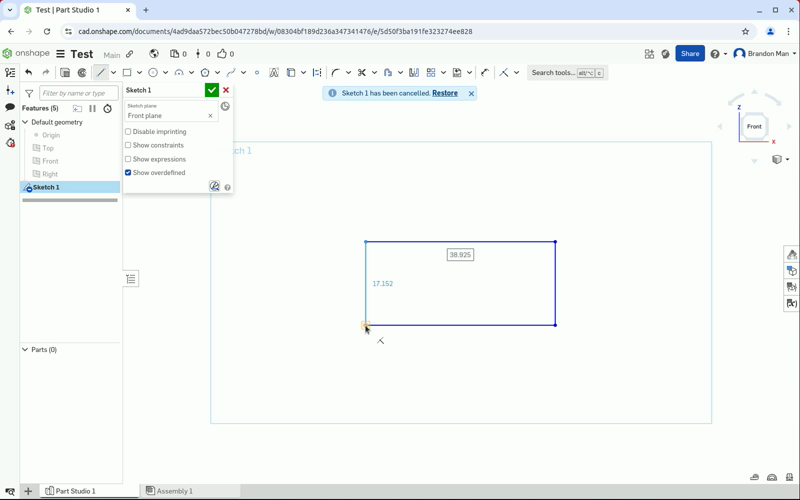
key(c)
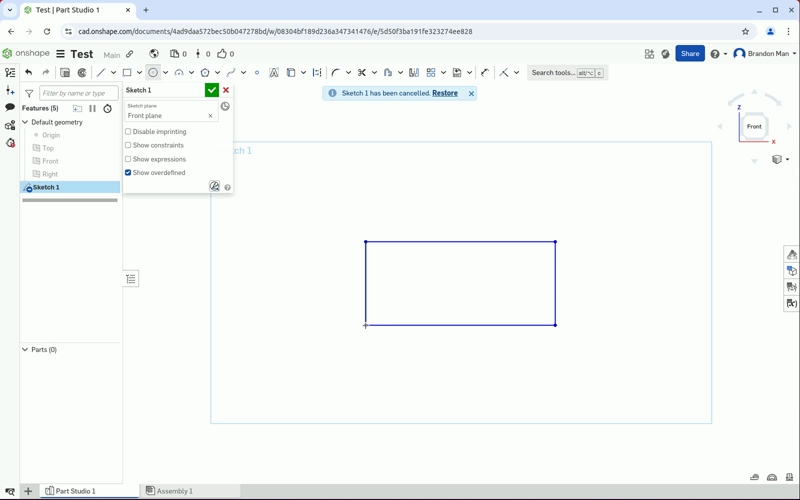
key_down(shift)
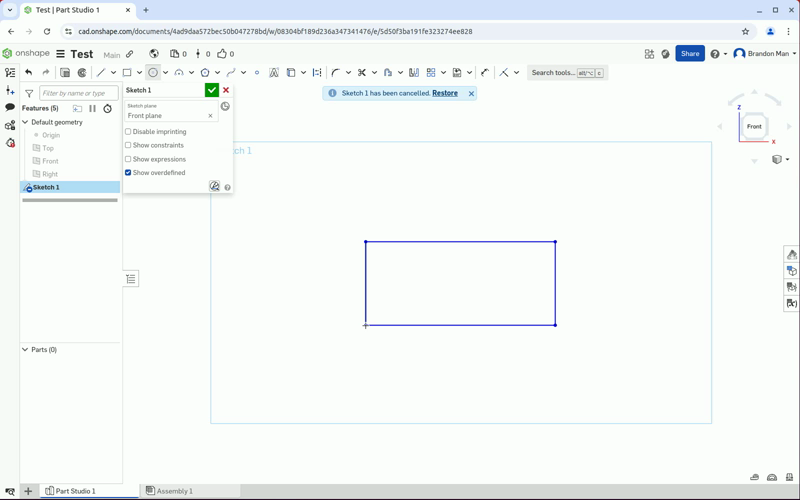
mouse_move(395, 269)
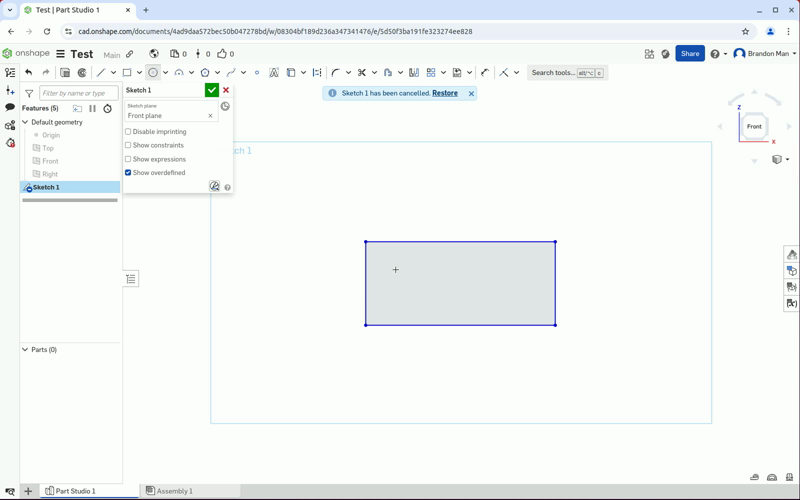
click(395, 269)
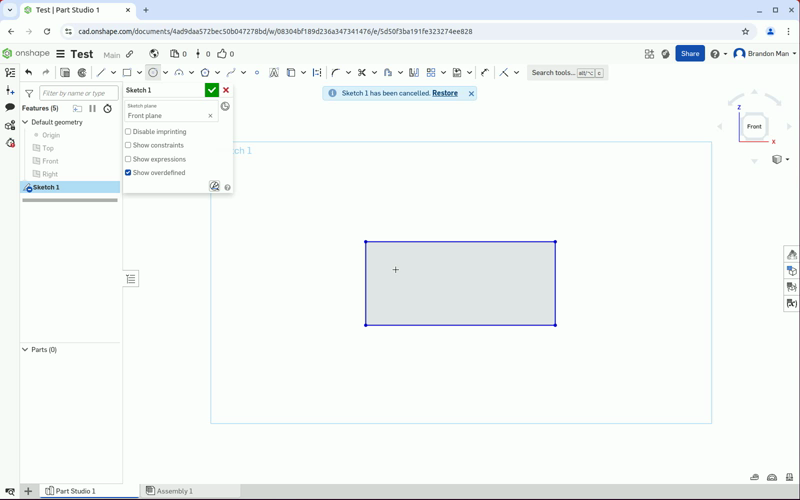
key_up(shift)
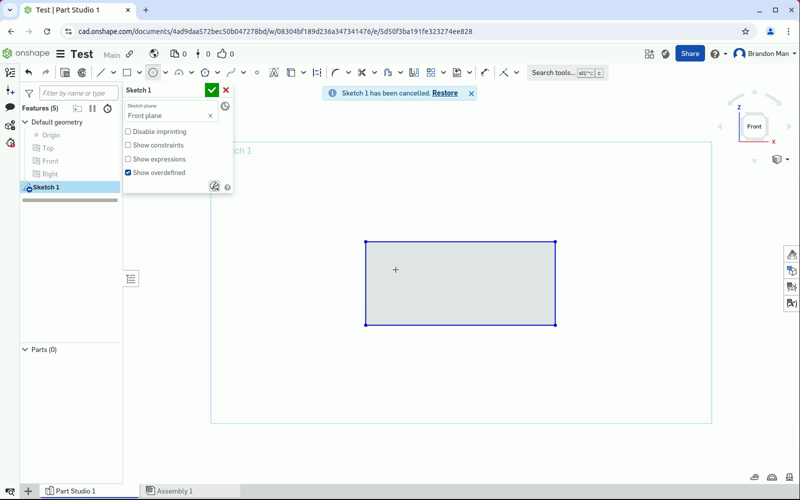
mouse_move(405, 269)
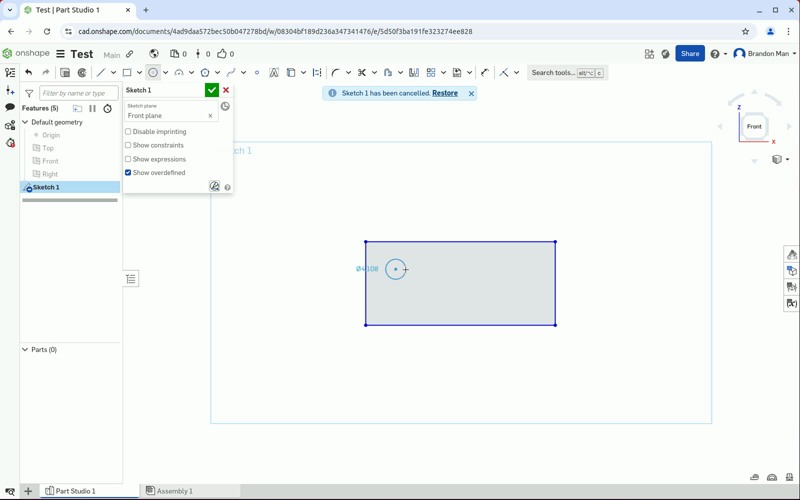
click(405, 269)
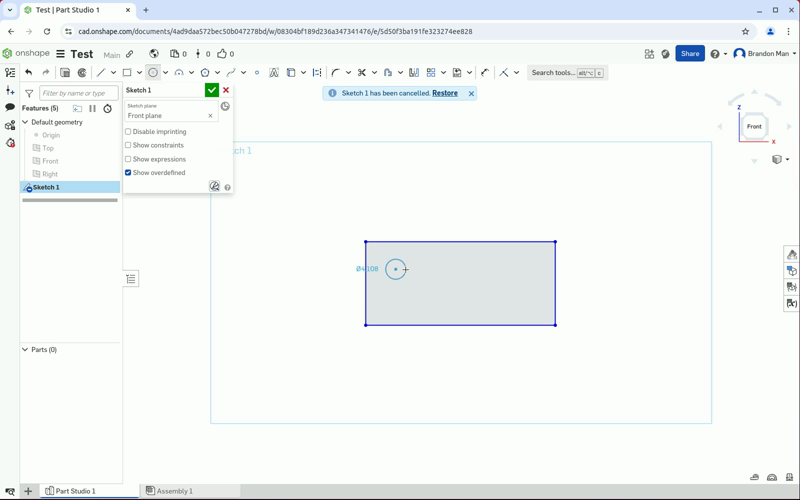
key(esc)
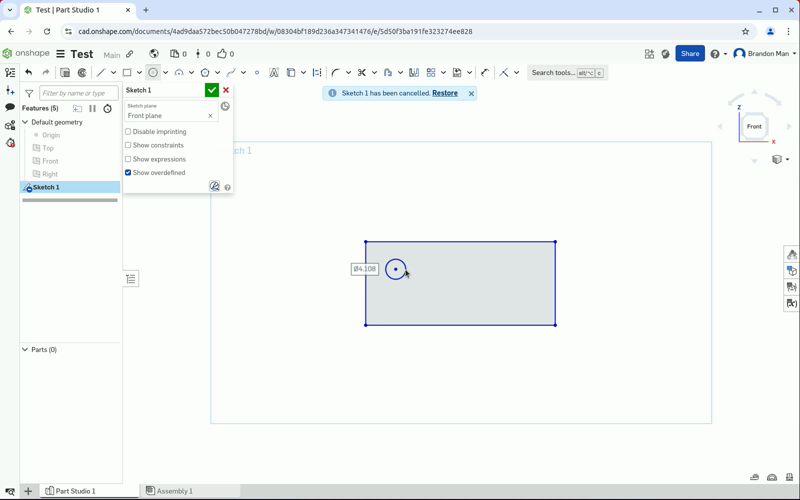
key(c)
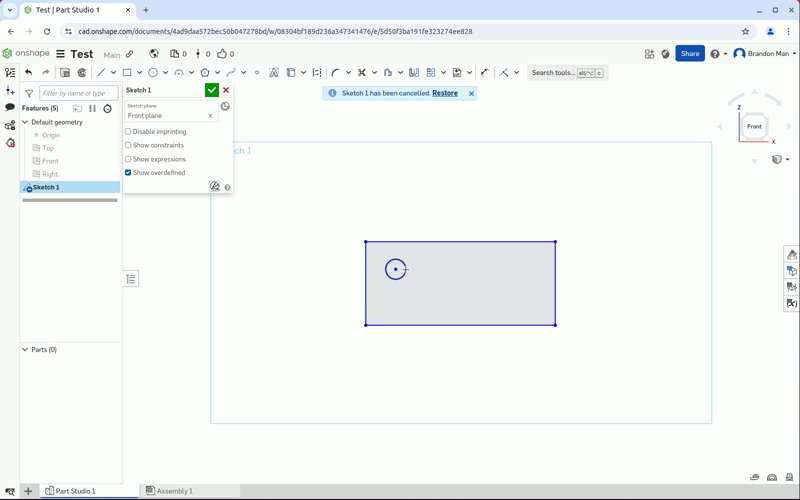
key_down(shift)
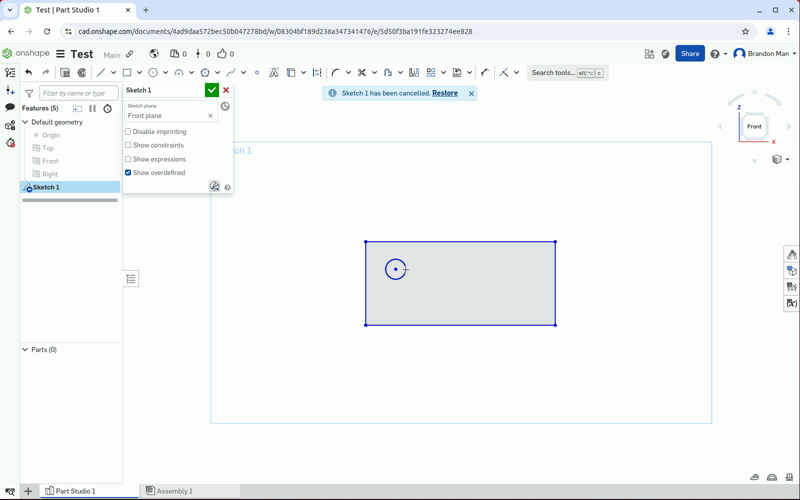
mouse_move(525, 269)
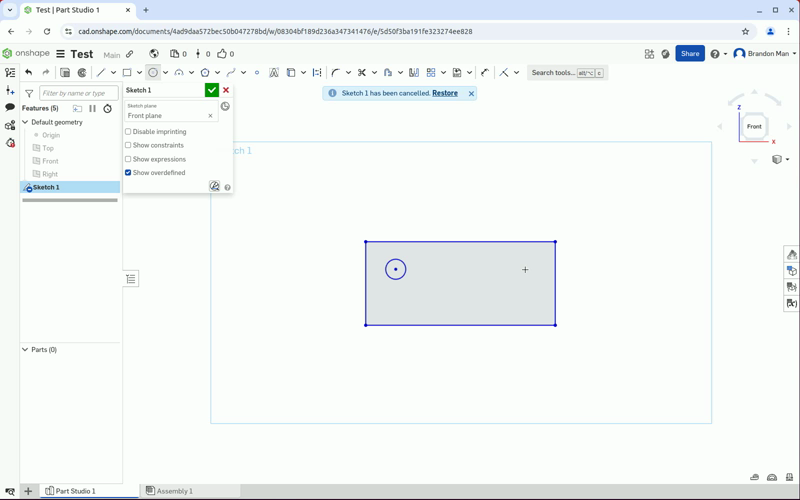
click(525, 269)
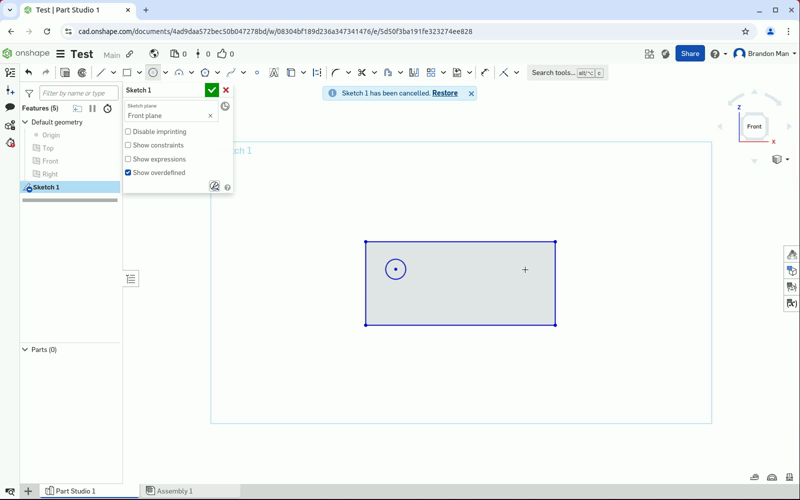
key_up(shift)
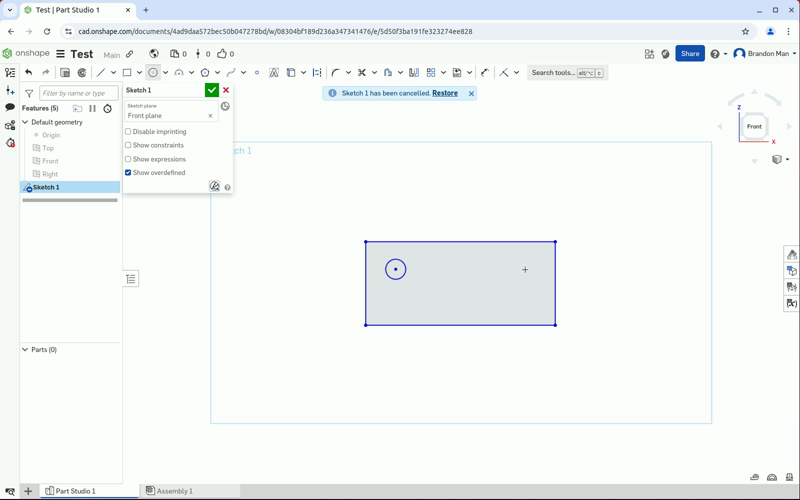
mouse_move(534, 269)
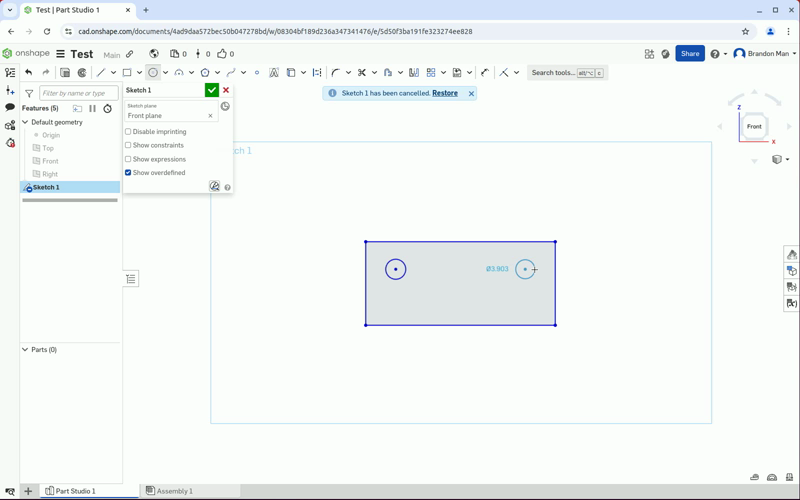
click(534, 269)
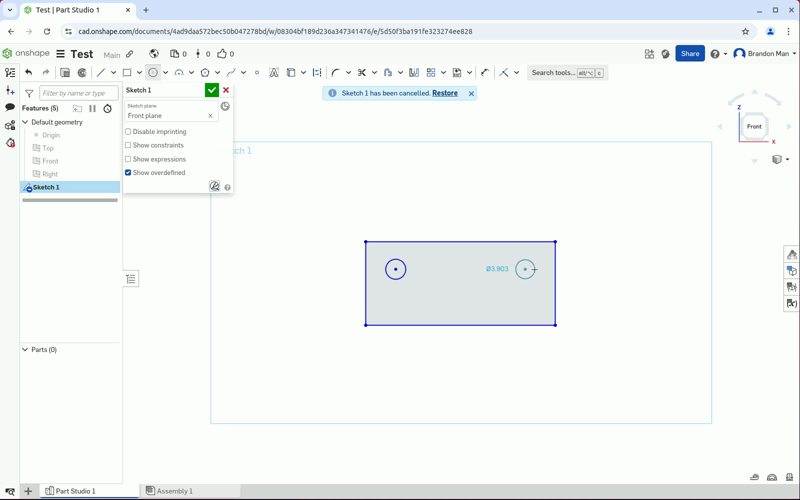
key(esc)
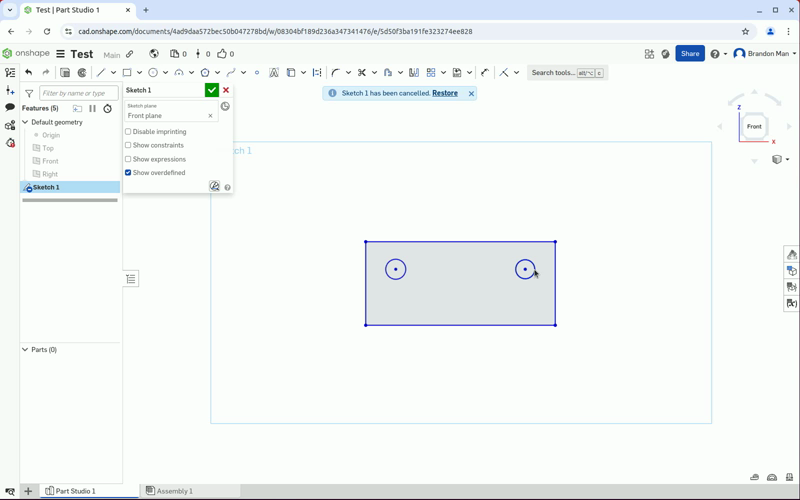
mouse_move(429, 304)
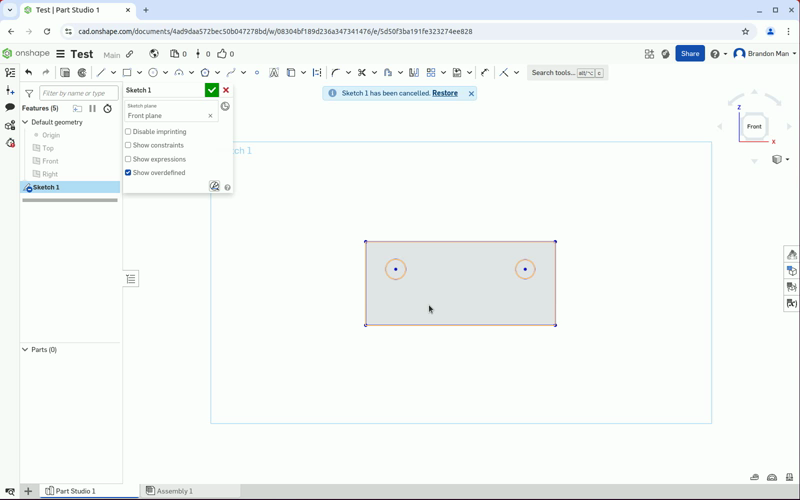
click(429, 304)
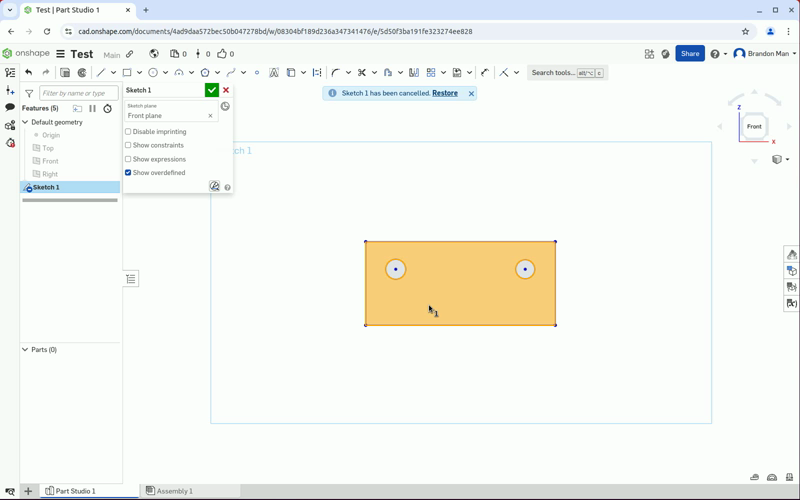
mouse_move(73, 352)
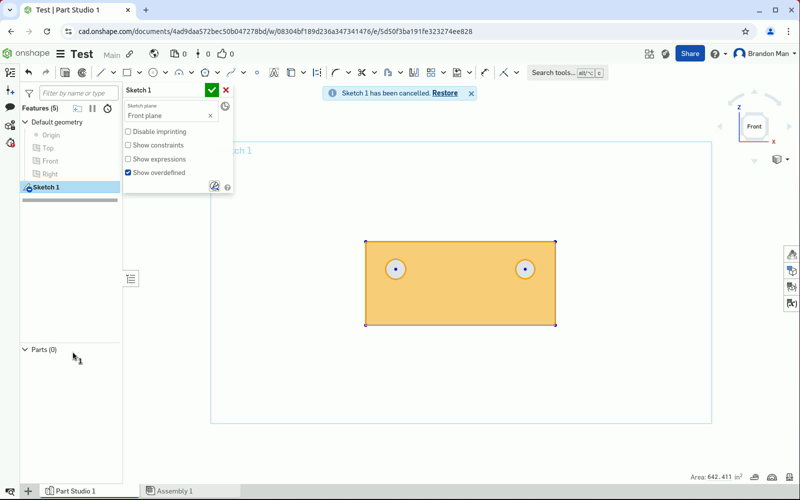
key(shift+y)
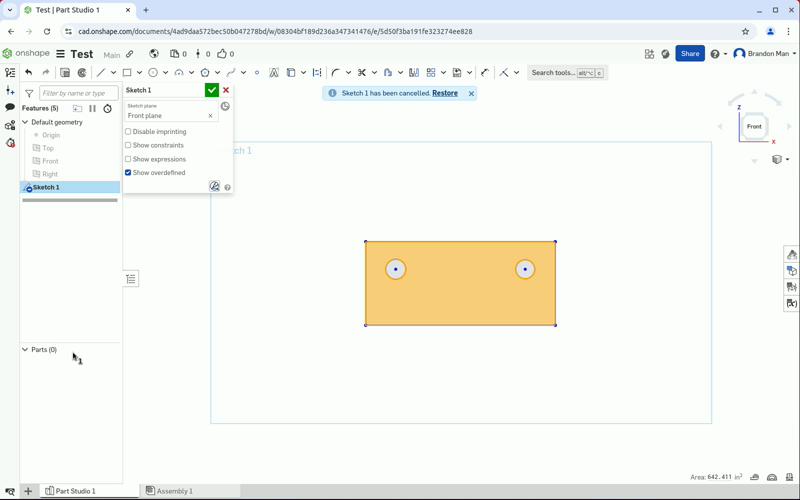
key(shift+e)
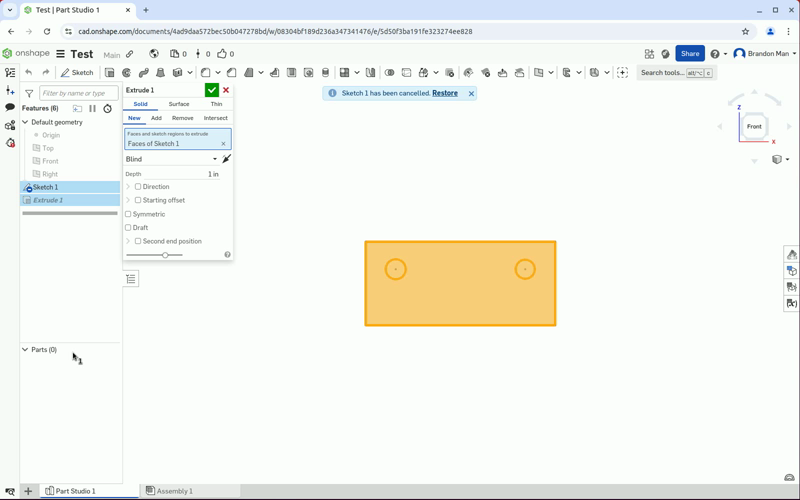
mouse_move(143, 106)
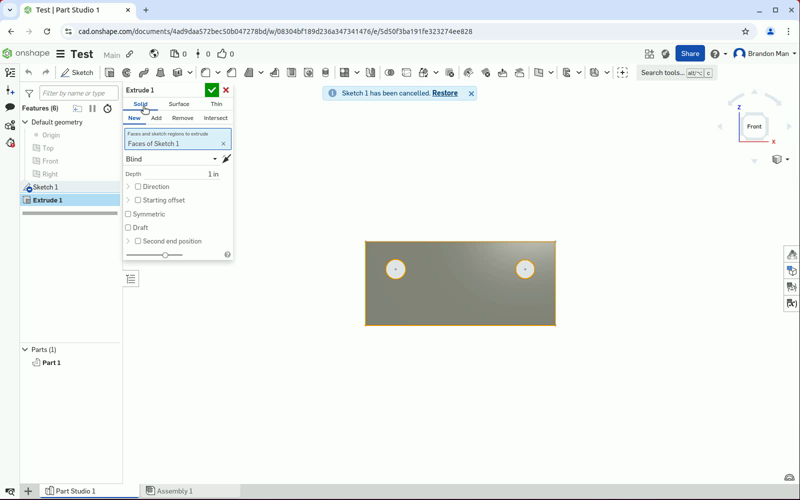
click(143, 106)
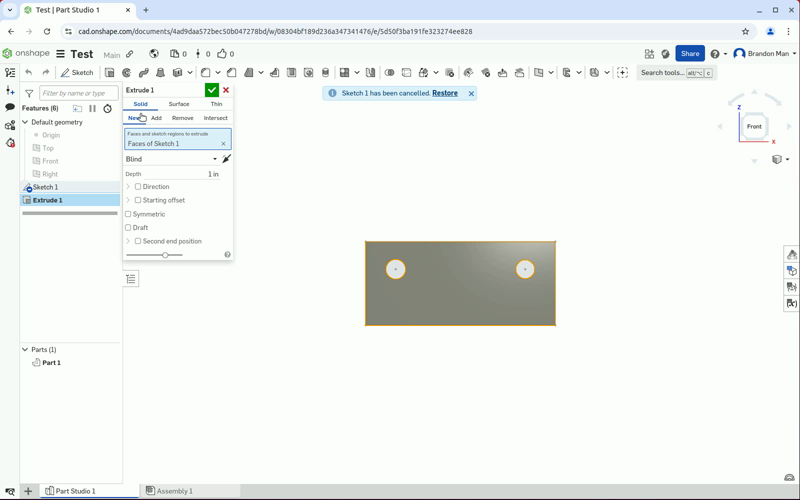
mouse_move(137, 120)
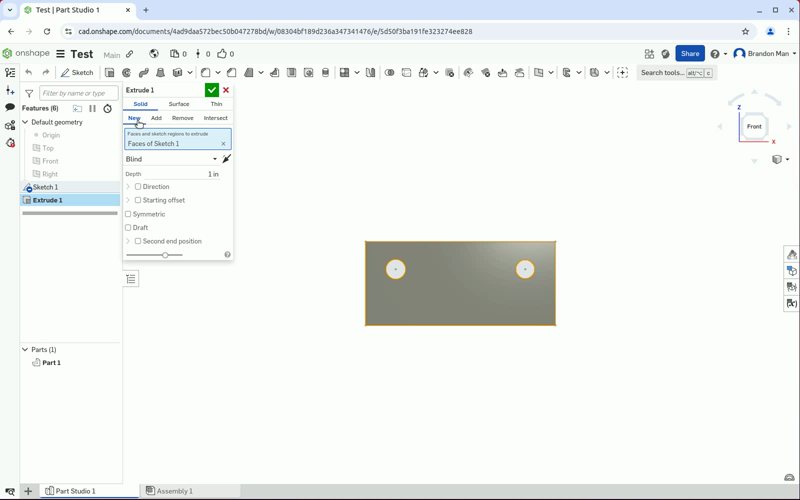
click(137, 120)
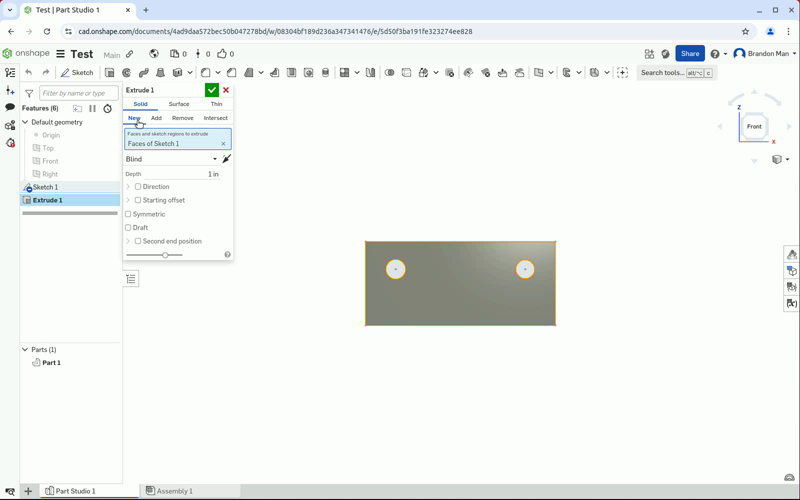
key(tab, 4)
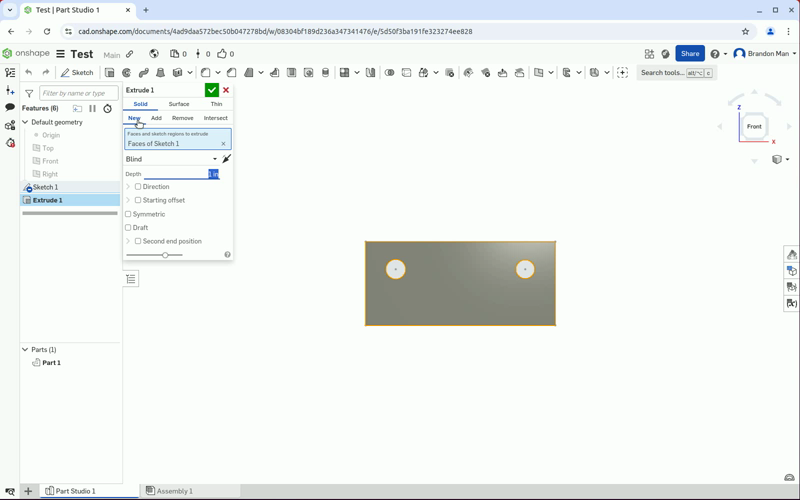
text(3.37)
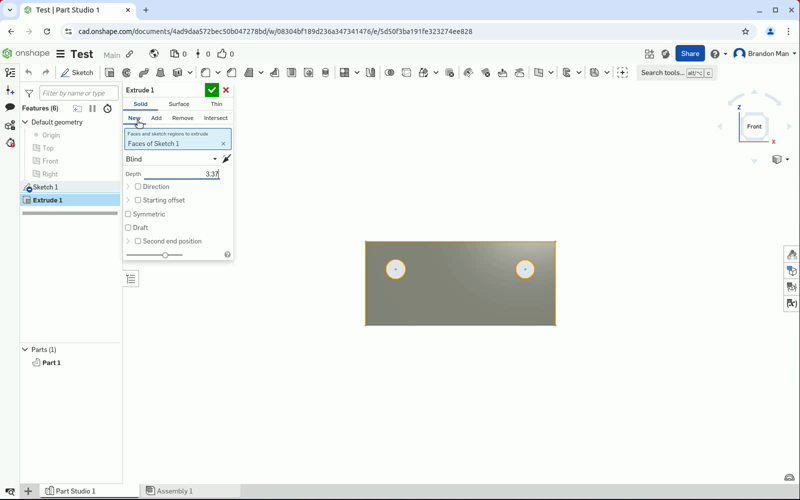
key(enter)
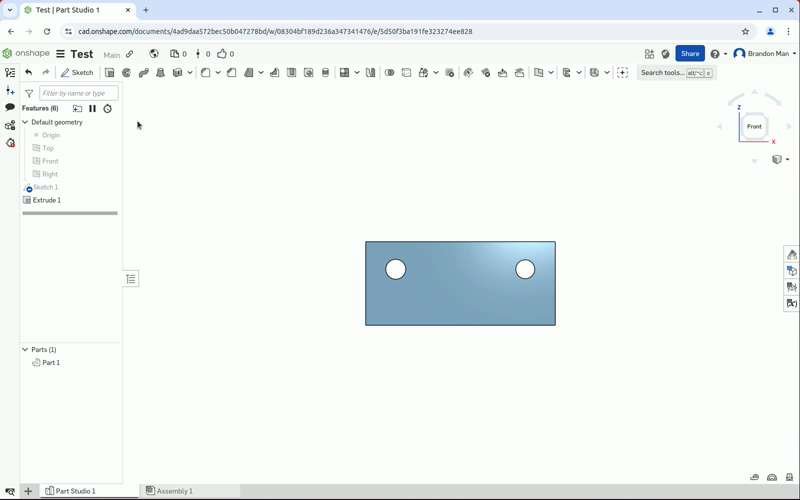
key(shift+h)
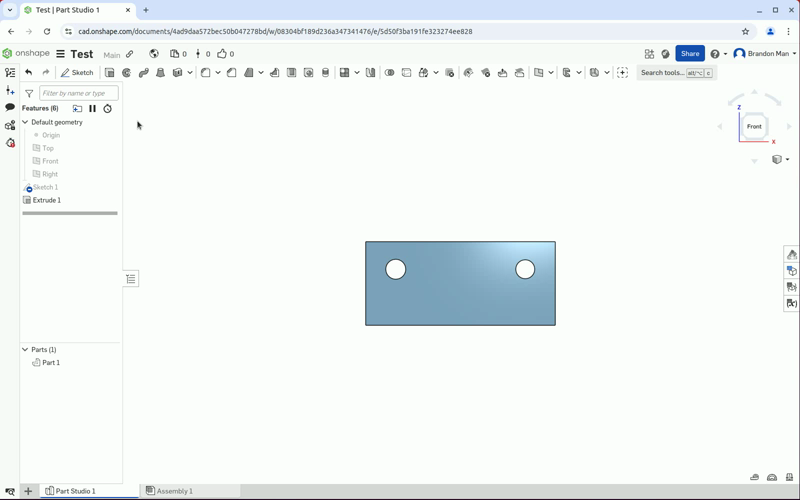
key(shift+h)
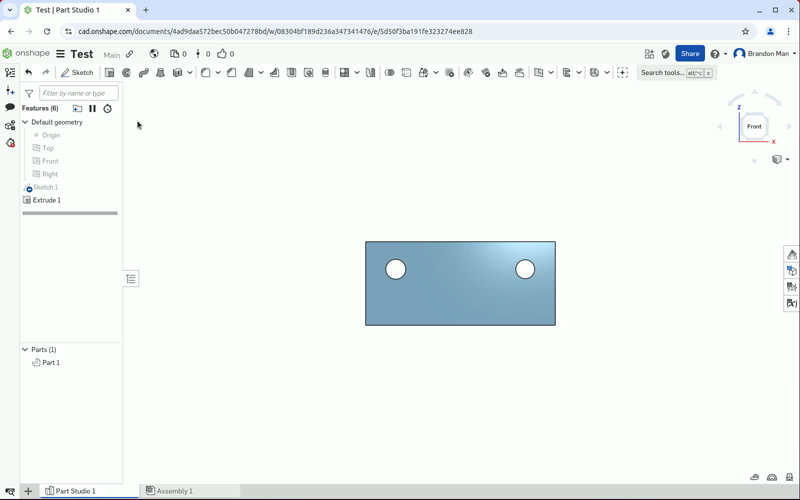
mouse_move(73, 189)
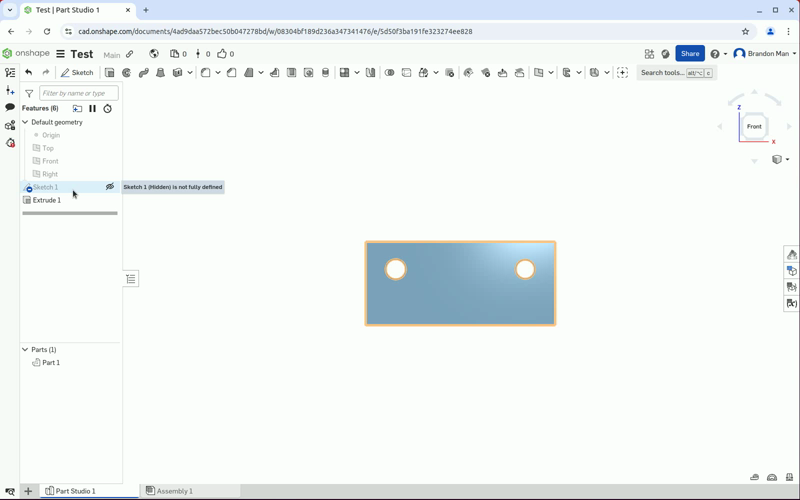
click(73, 189)
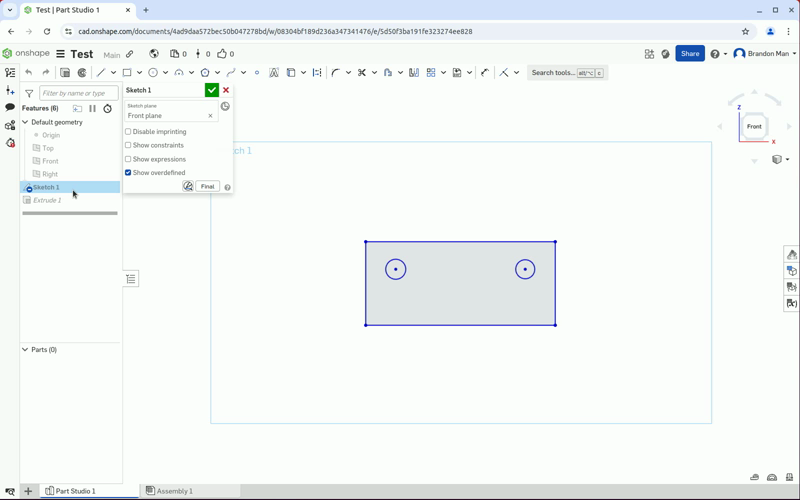
mouse_move(229, 92)
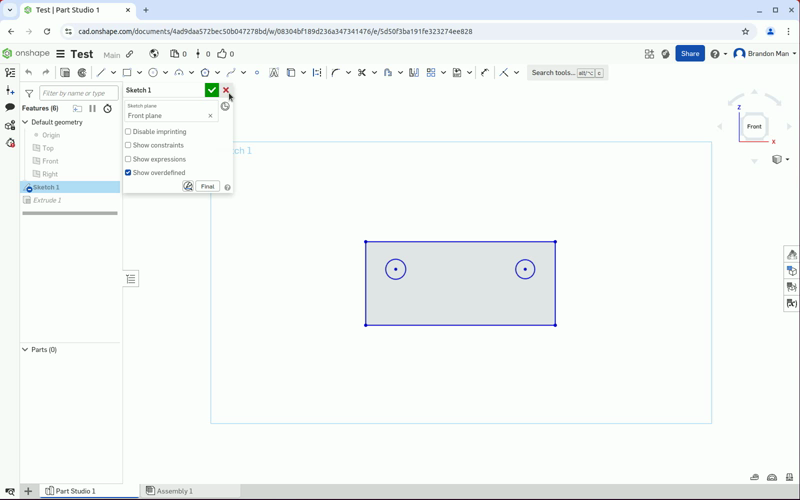
click(229, 92)
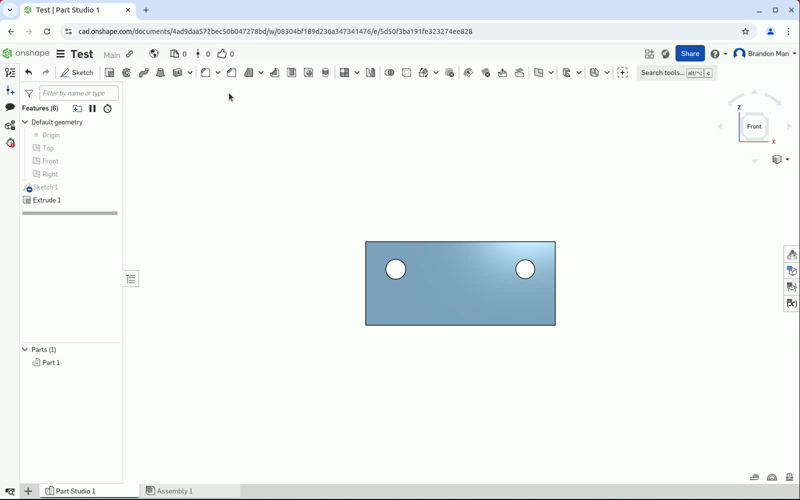
mouse_move(541, 75)
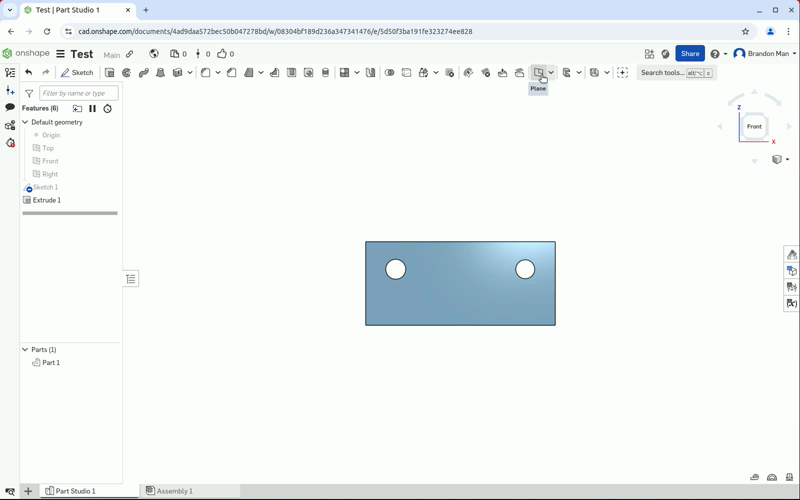
click(541, 75)
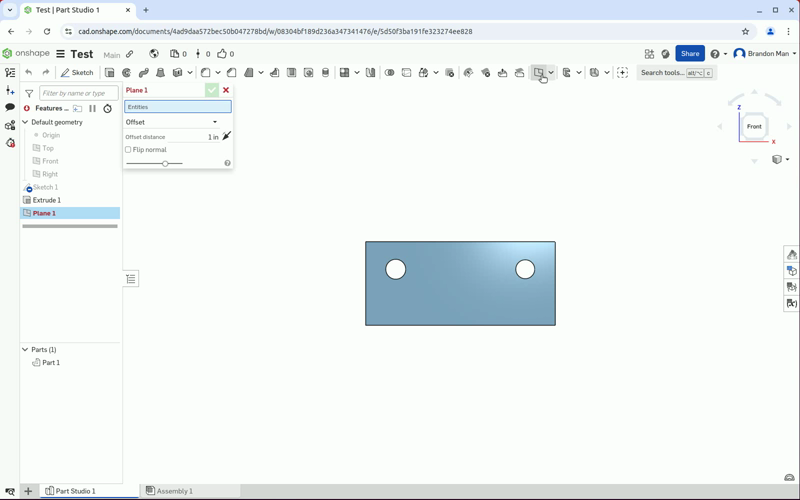
mouse_move(73, 163)
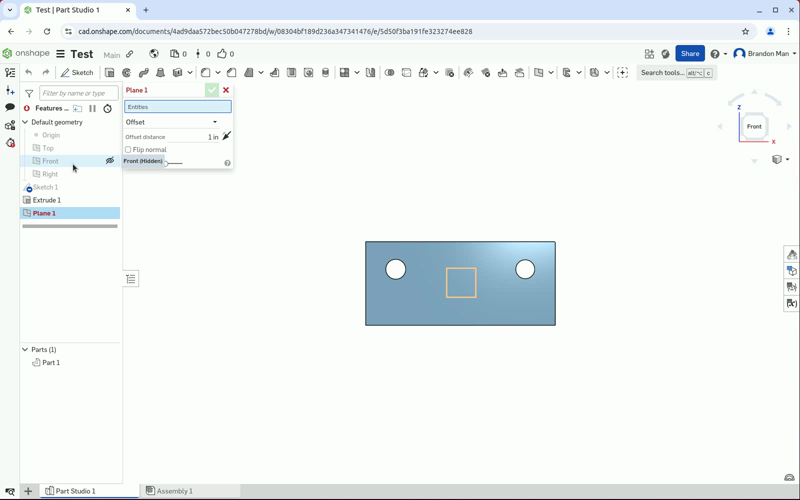
click(73, 163)
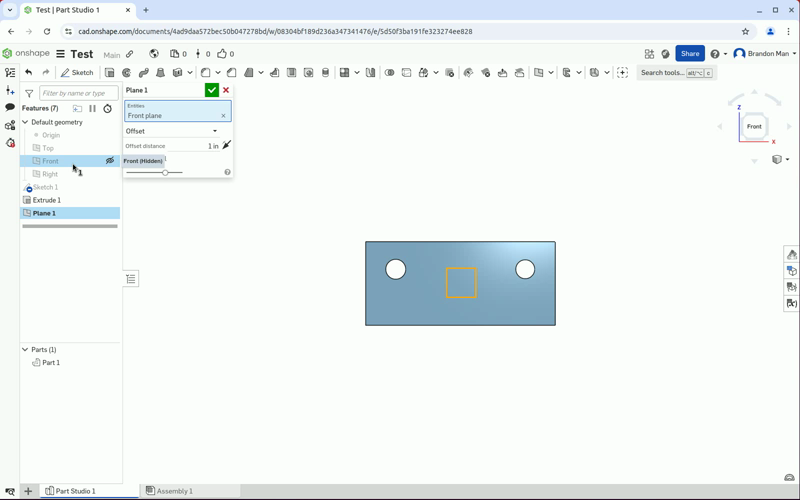
key(tab, 2)
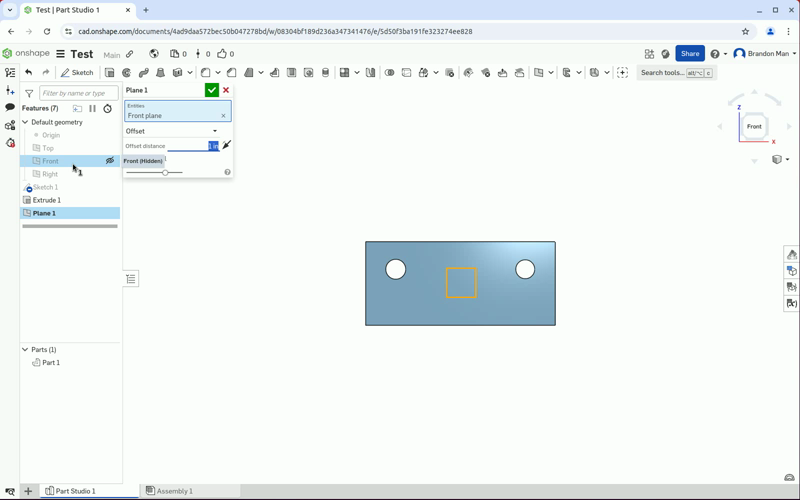
text(3.358)
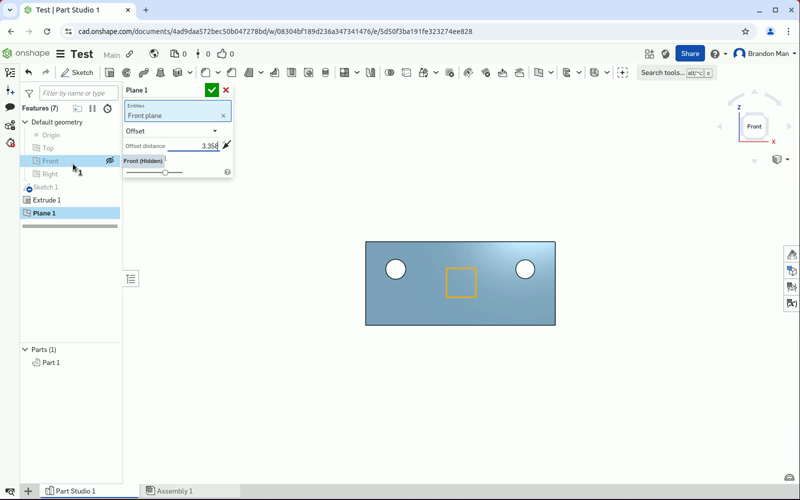
key(enter, 2)
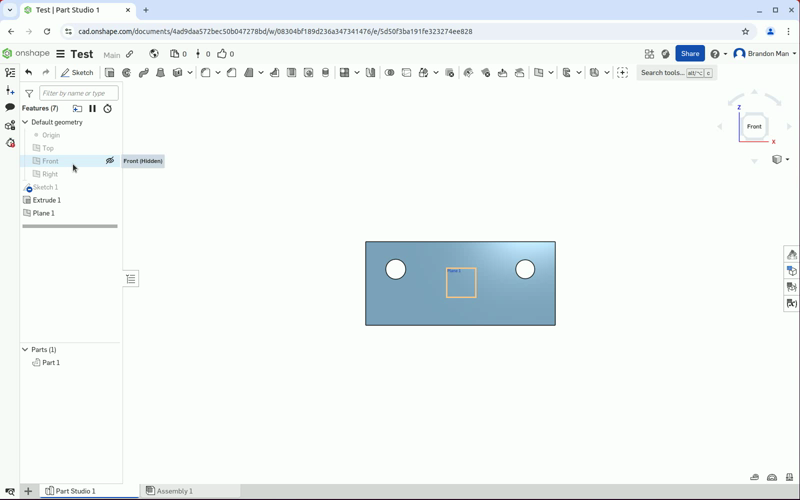
key(shift+s)
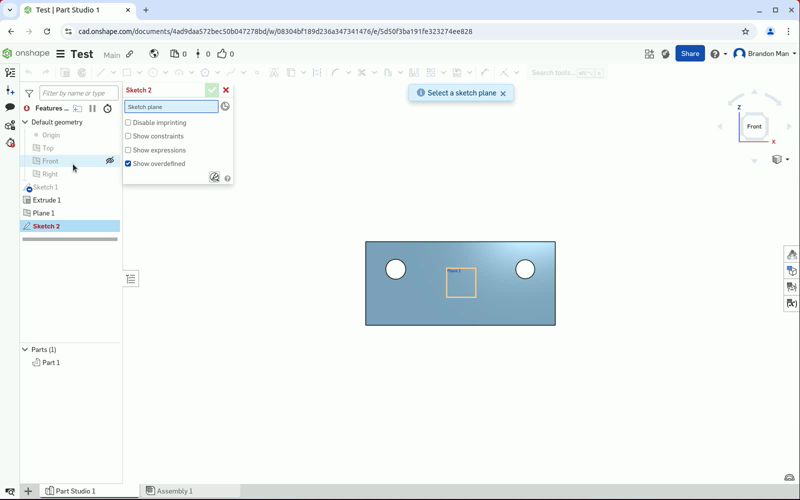
mouse_move(73, 215)
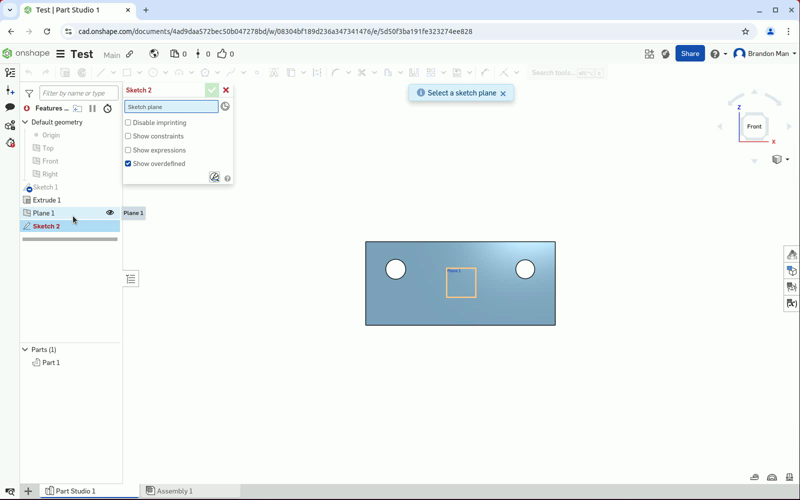
click(73, 215)
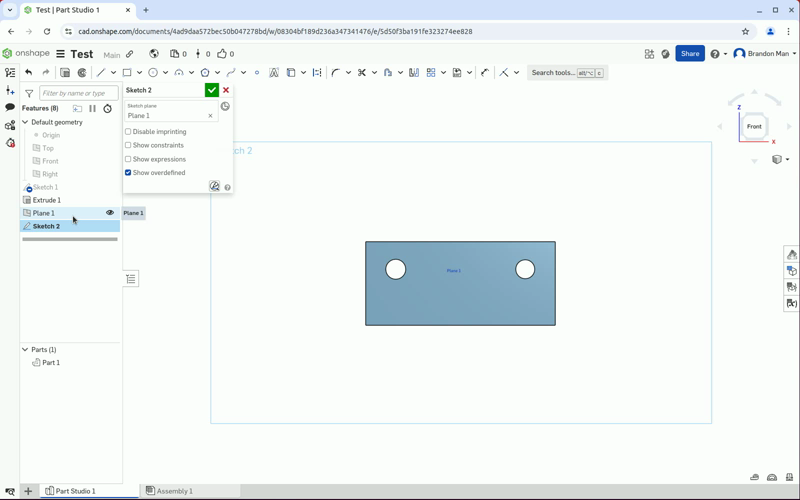
mouse_move(73, 352)
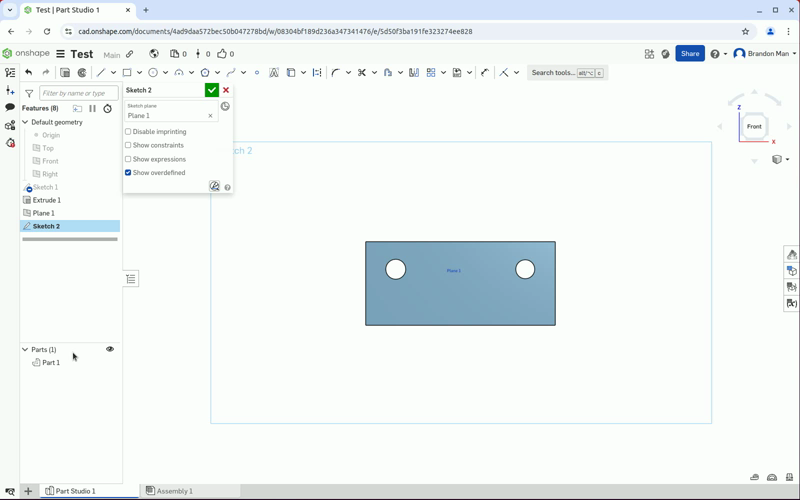
key(y)
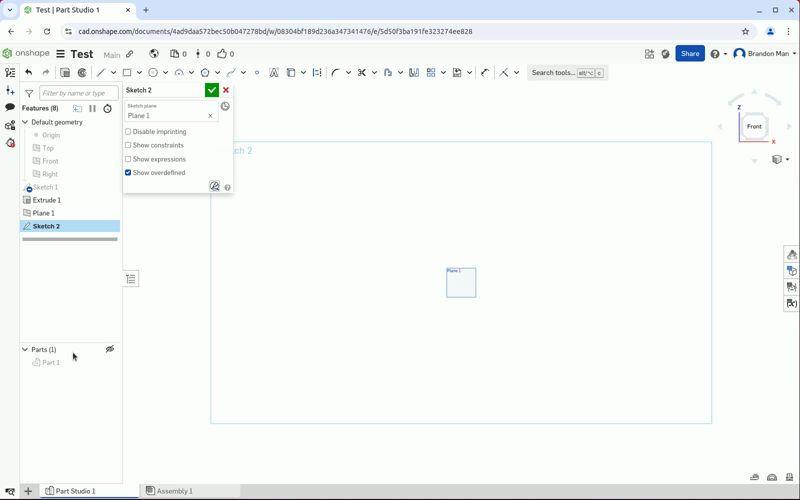
key(l)
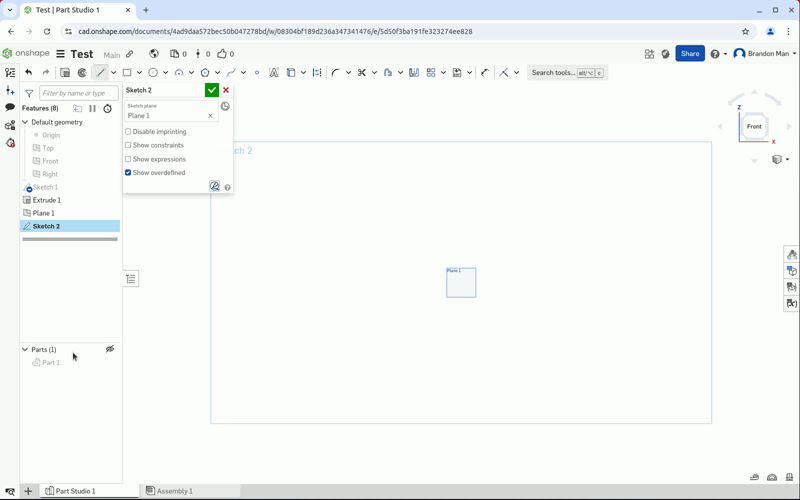
key_down(shift)
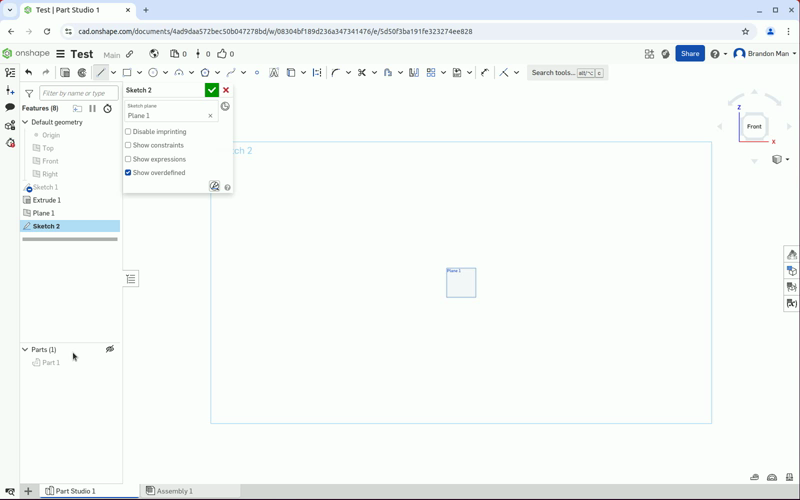
mouse_move(365, 325)
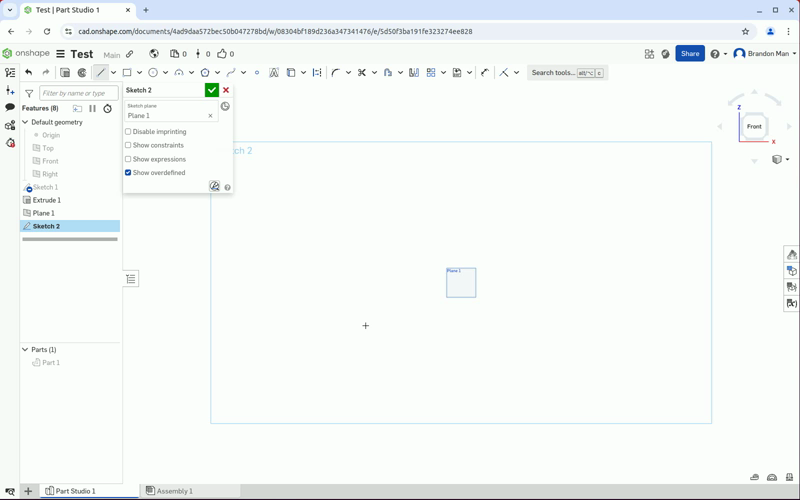
click(365, 325)
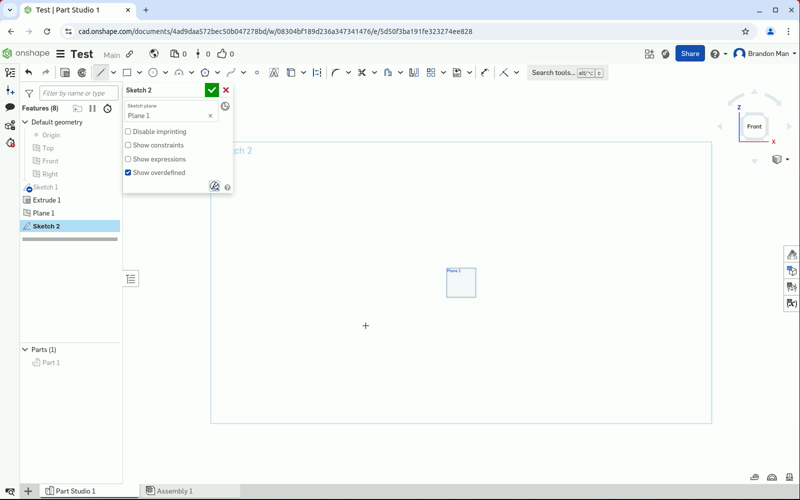
key_up(shift)
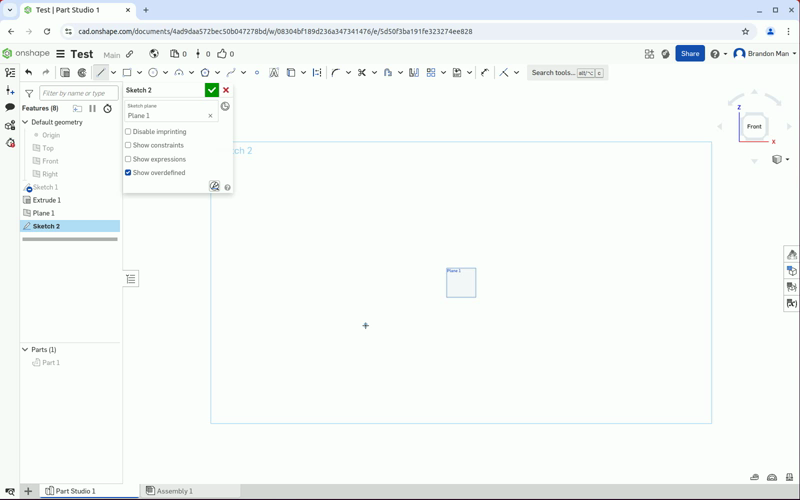
key_down(shift)
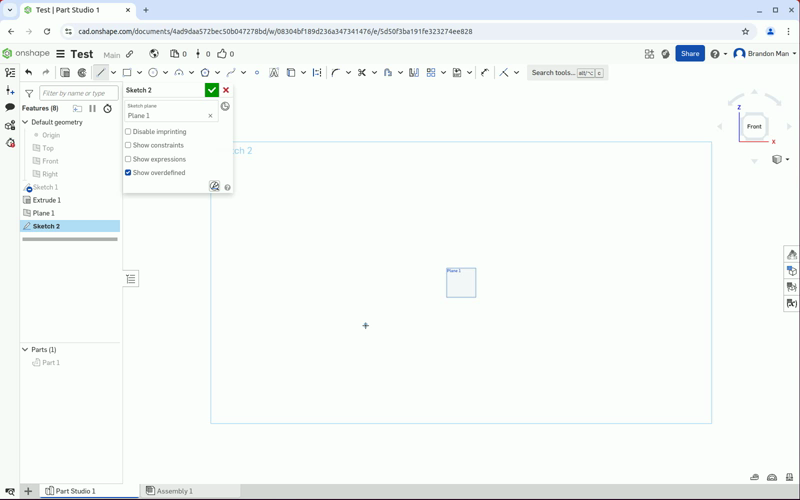
mouse_move(555, 325)
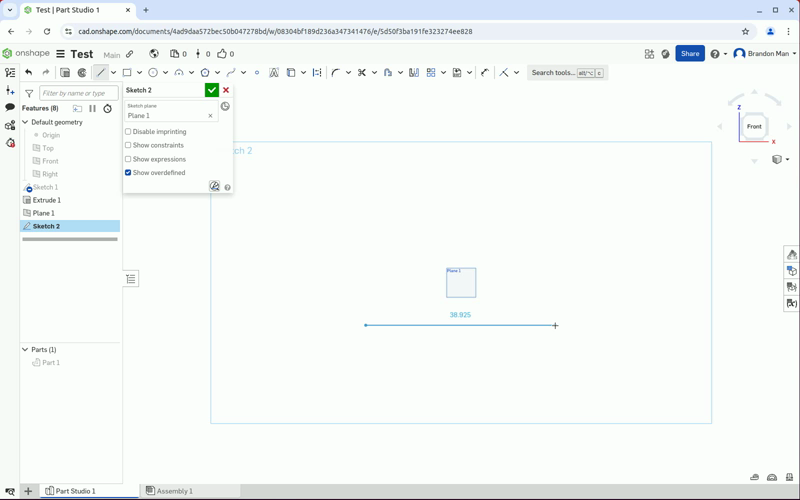
click(555, 325)
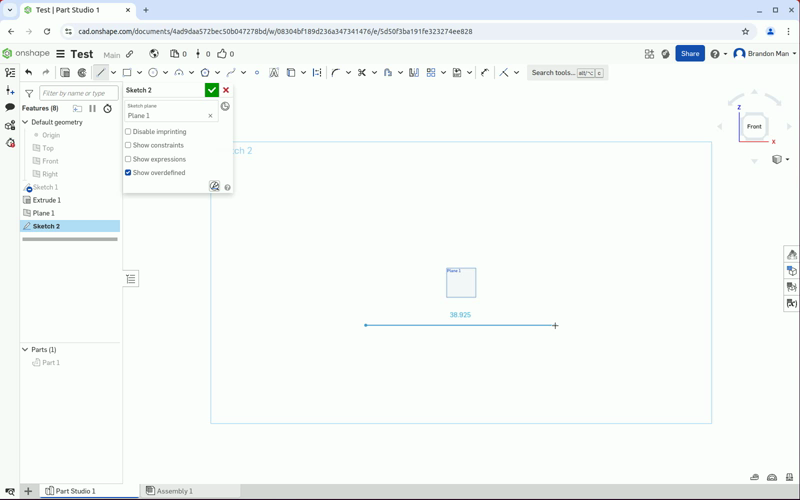
key_up(shift)
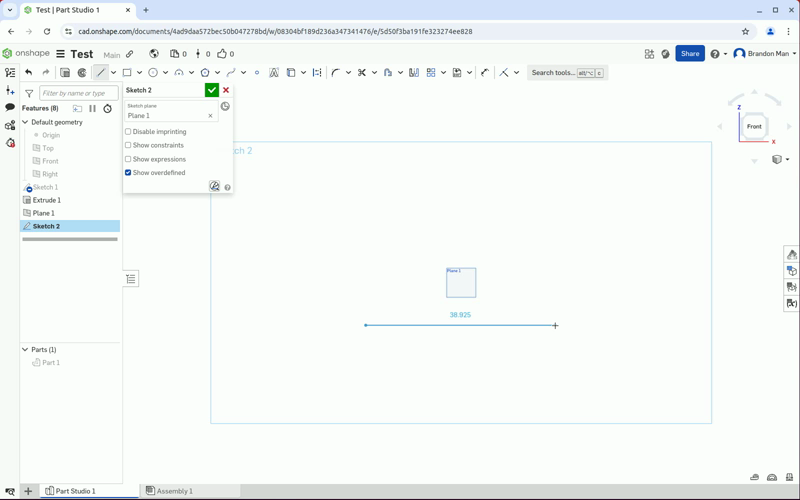
key_down(shift)
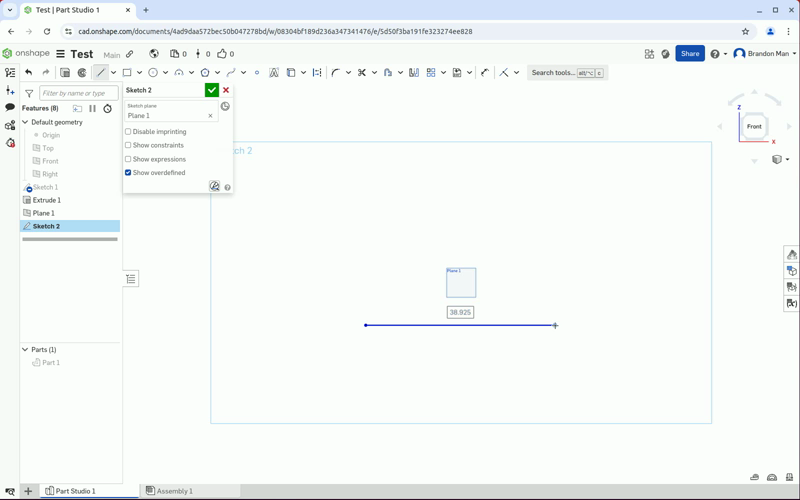
mouse_move(585, 325)
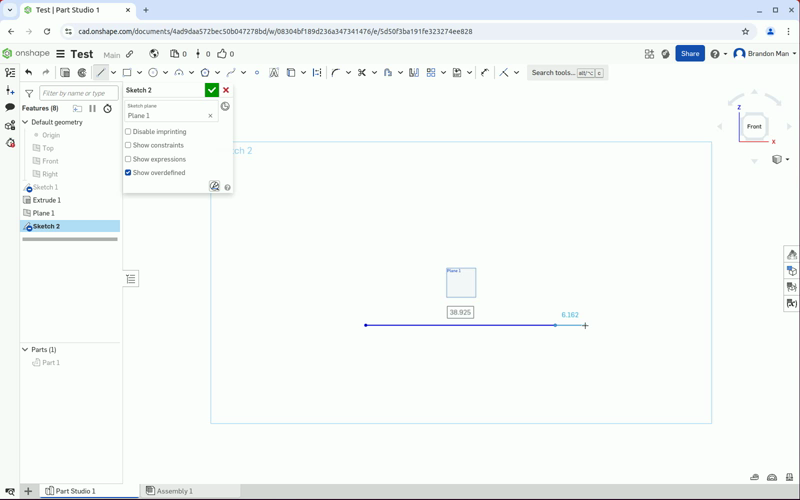
mouse_move(555, 307)
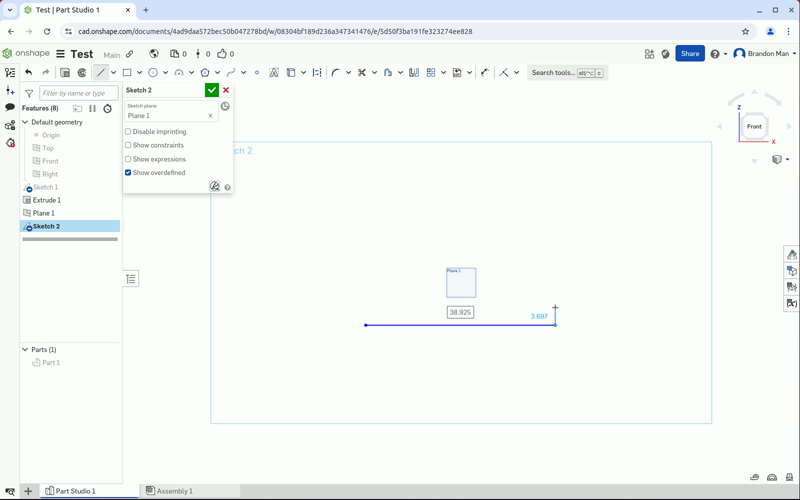
click(555, 307)
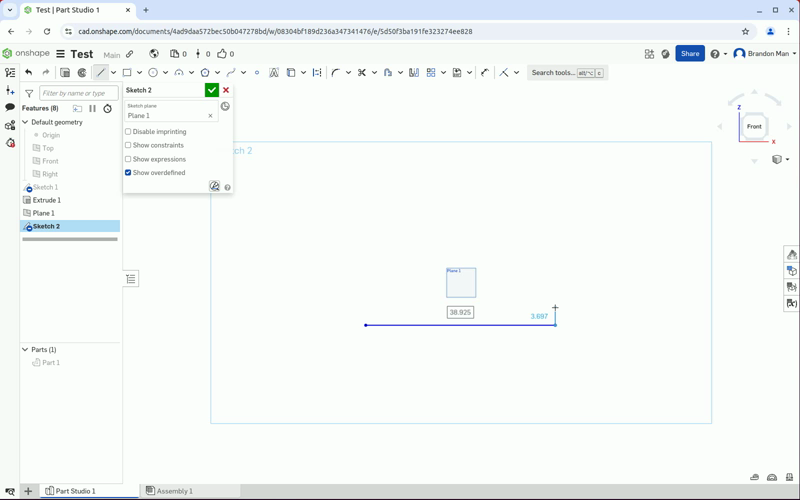
key_up(shift)
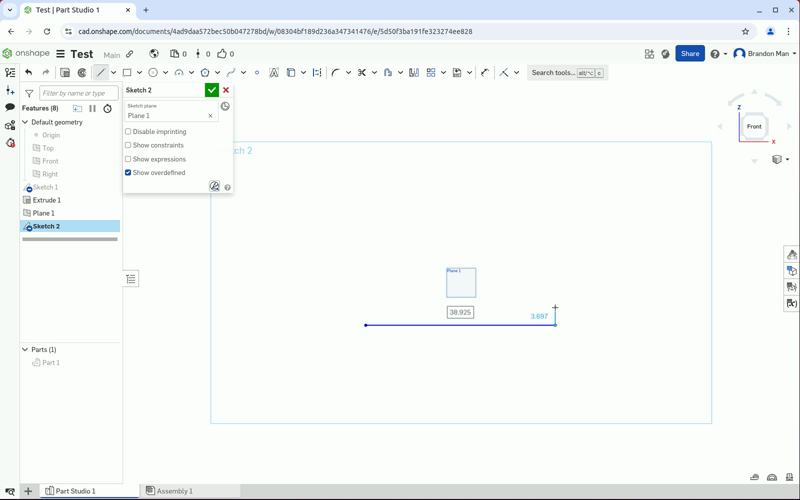
key_down(shift)
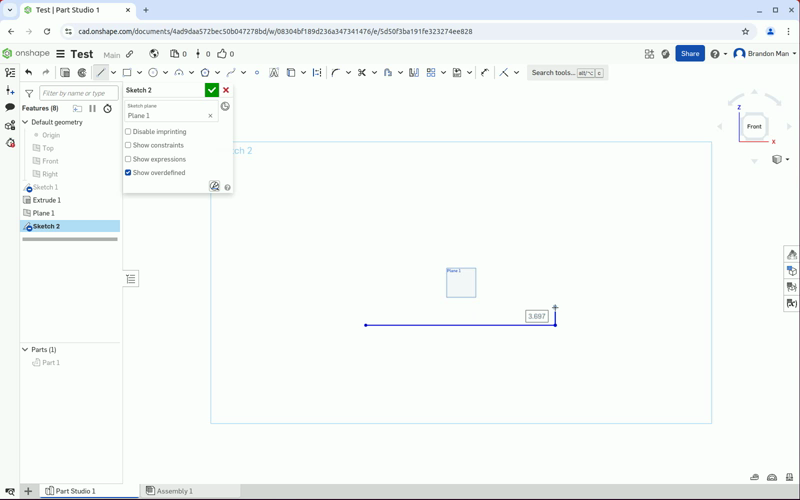
mouse_move(365, 307)
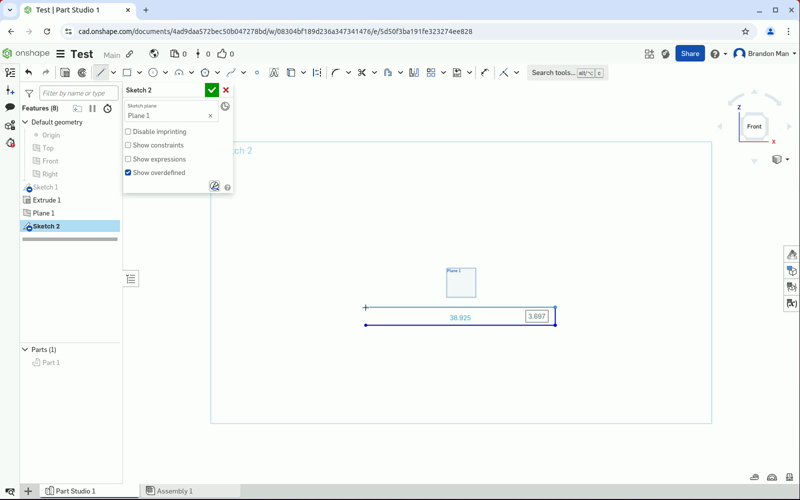
click(365, 307)
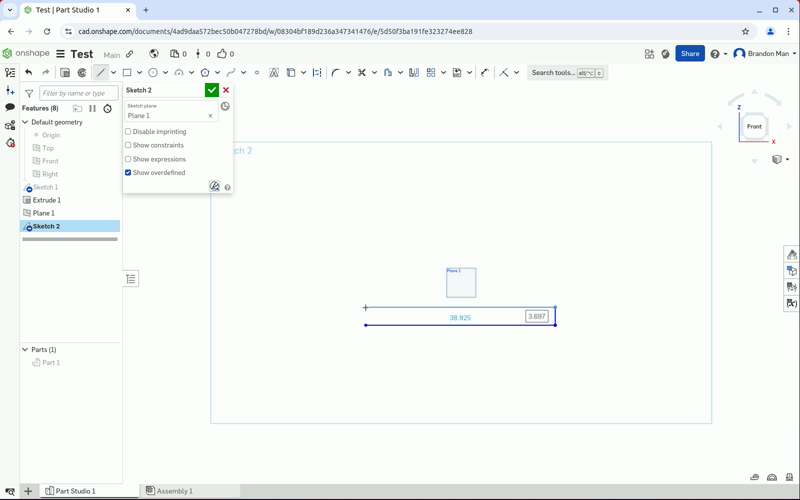
key_up(shift)
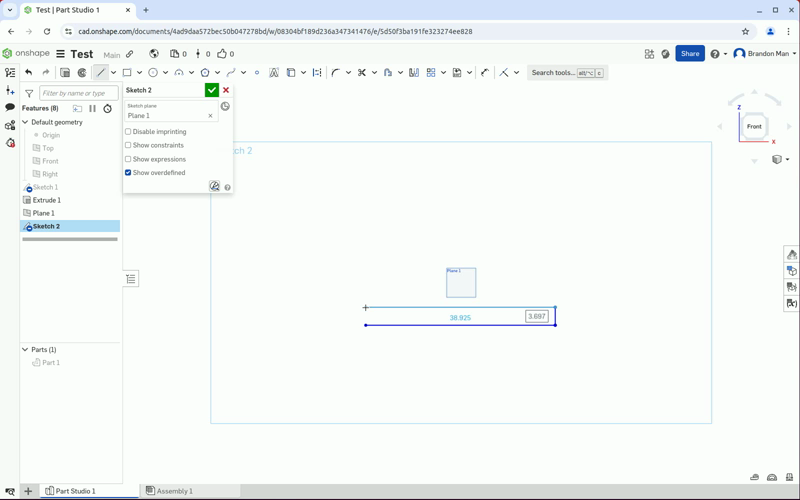
mouse_move(395, 307)
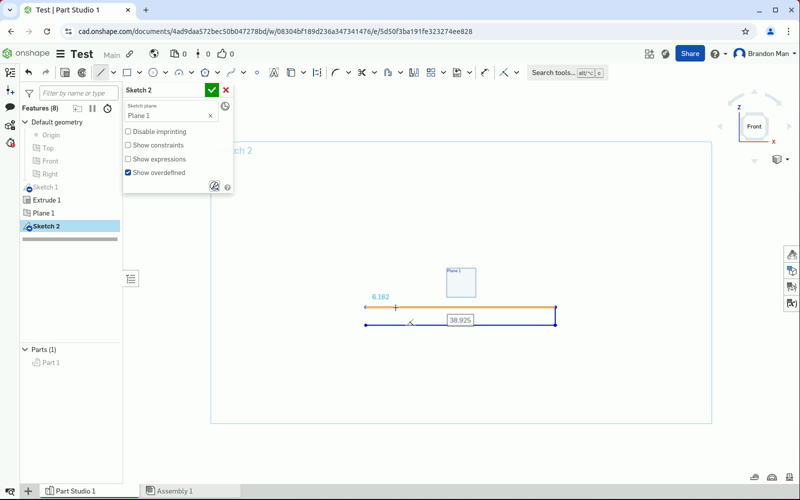
key_down(shift)
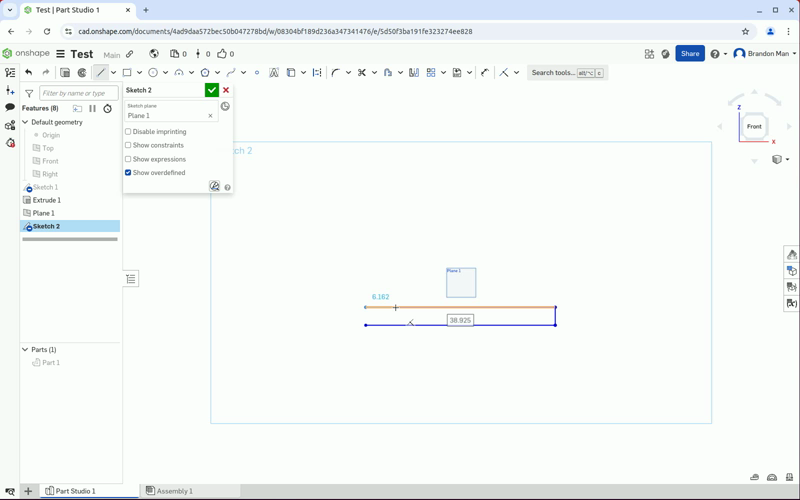
mouse_move(365, 325)
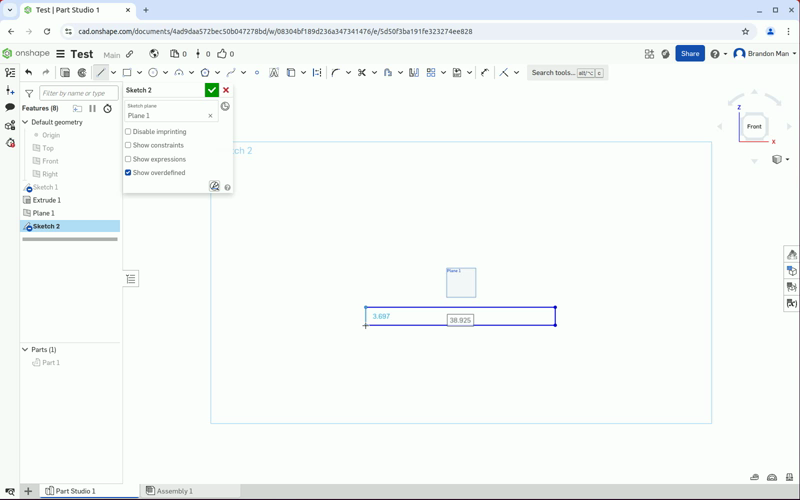
key_up(shift)
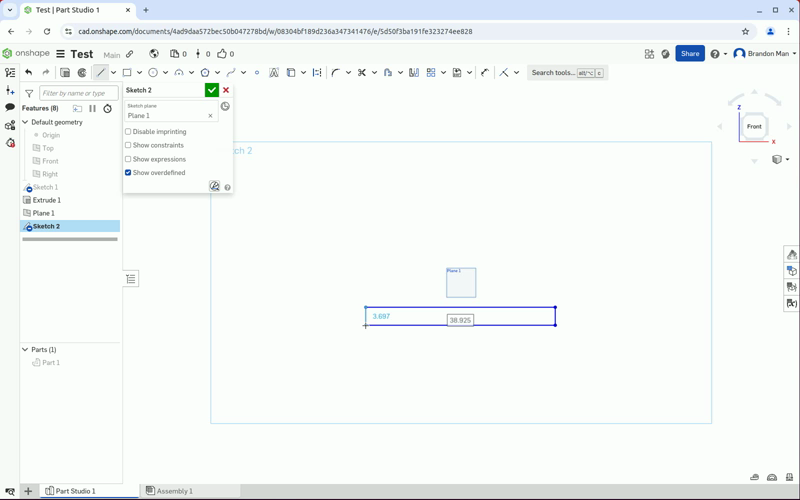
click(365, 325)
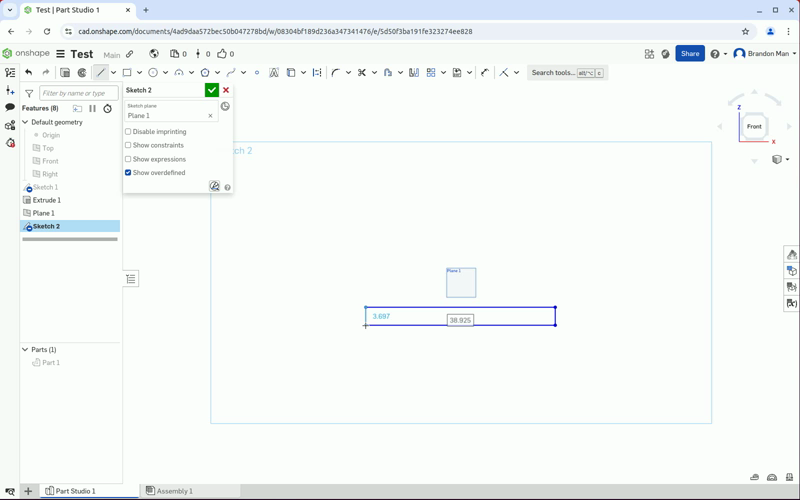
key(esc)
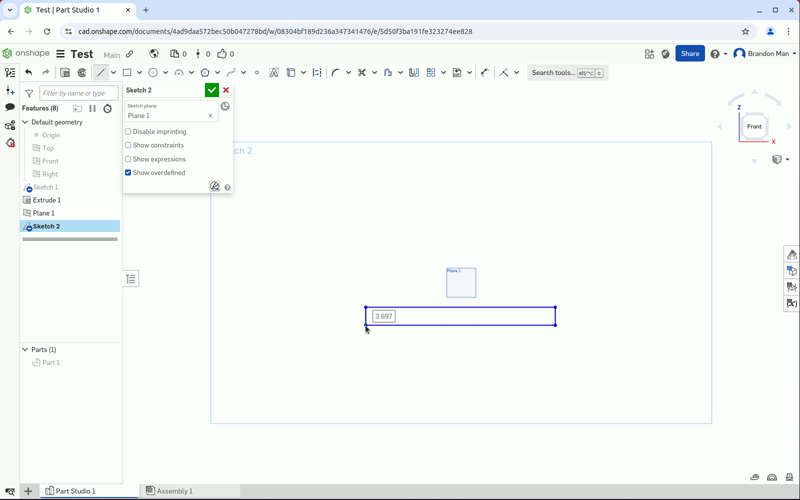
mouse_move(489, 322)
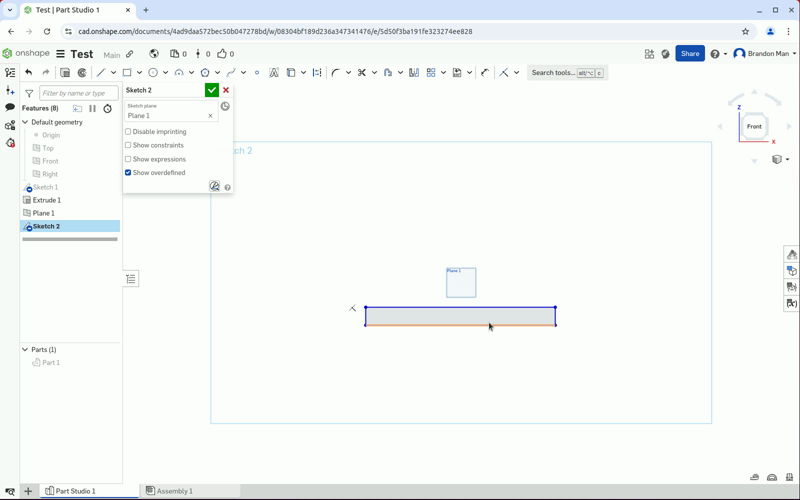
click(489, 322)
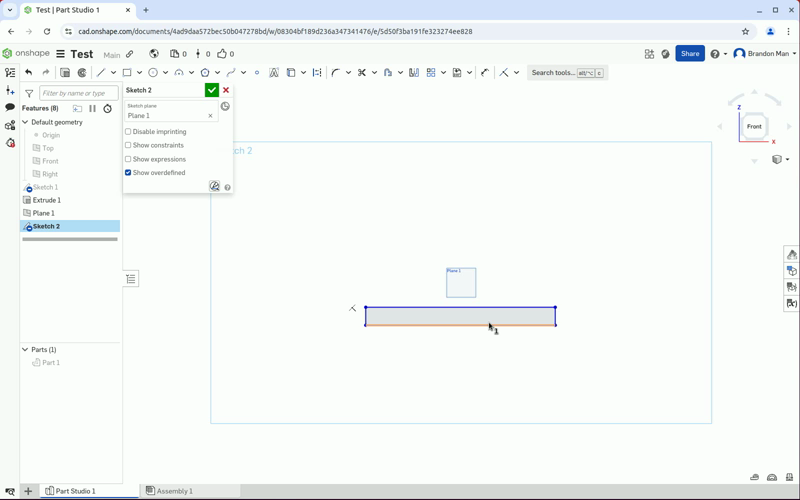
mouse_move(73, 352)
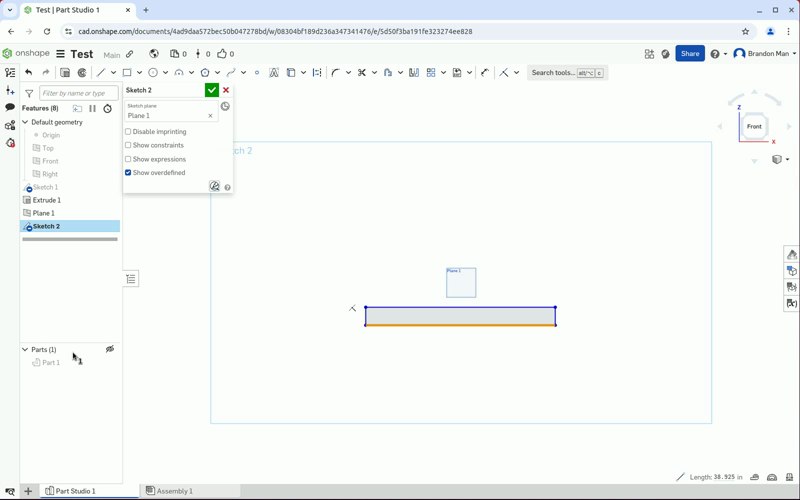
key(shift+y)
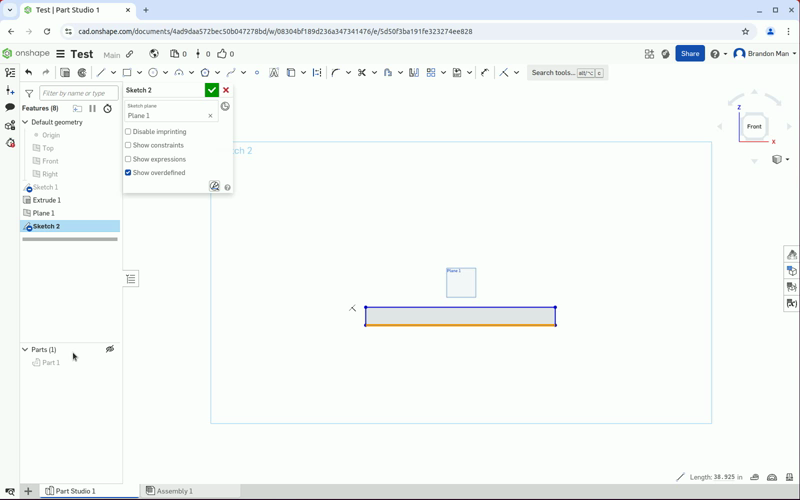
key(shift+e)
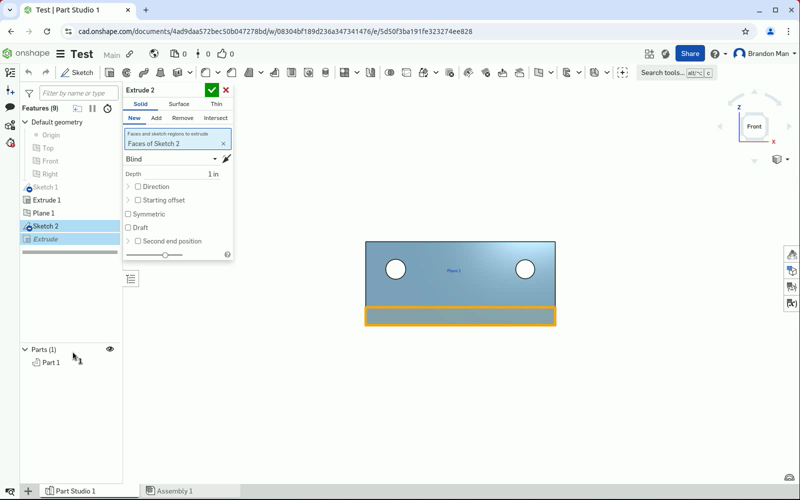
mouse_move(143, 106)
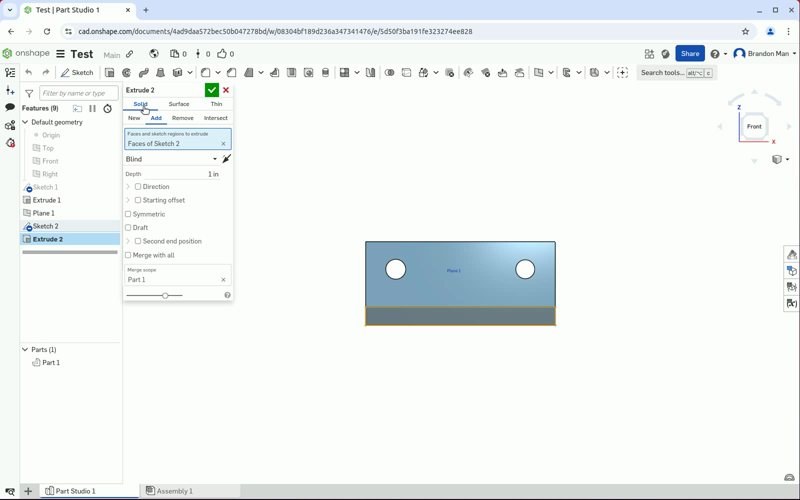
click(143, 106)
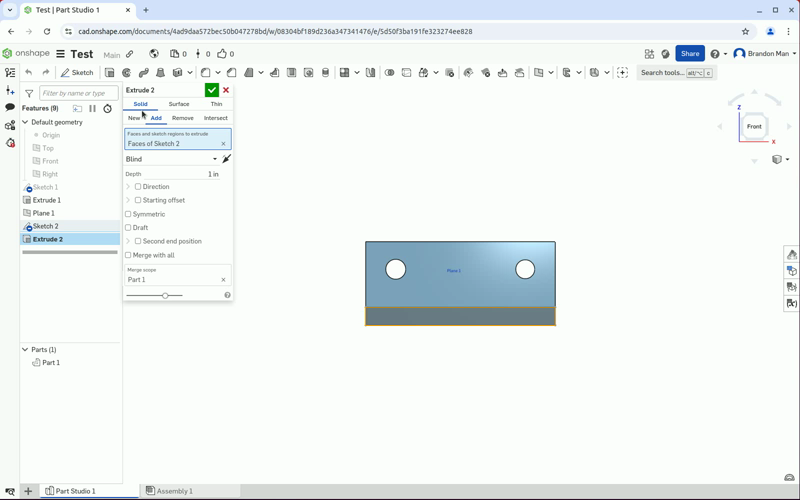
mouse_move(137, 120)
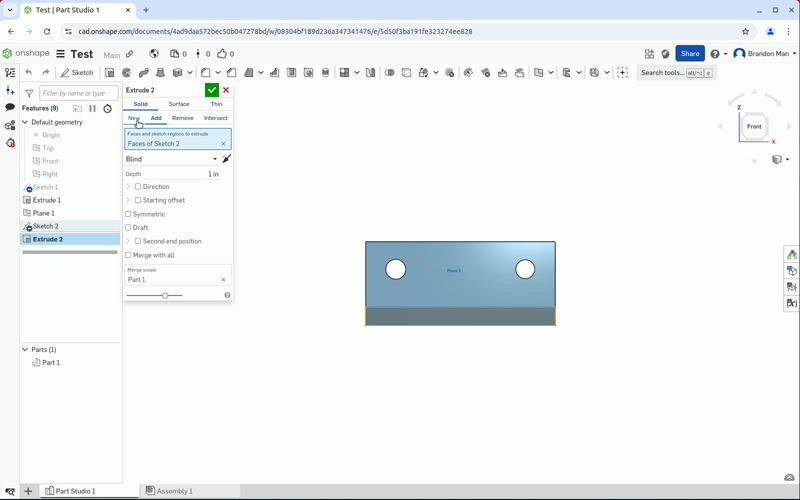
click(137, 120)
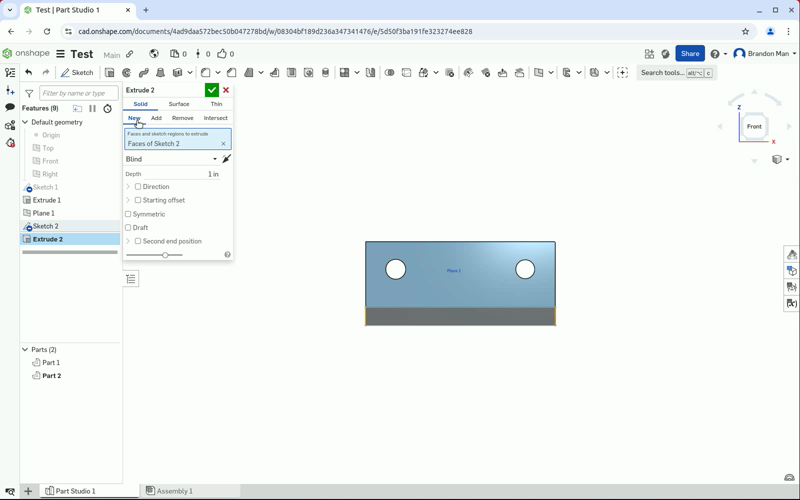
key(tab, 4)
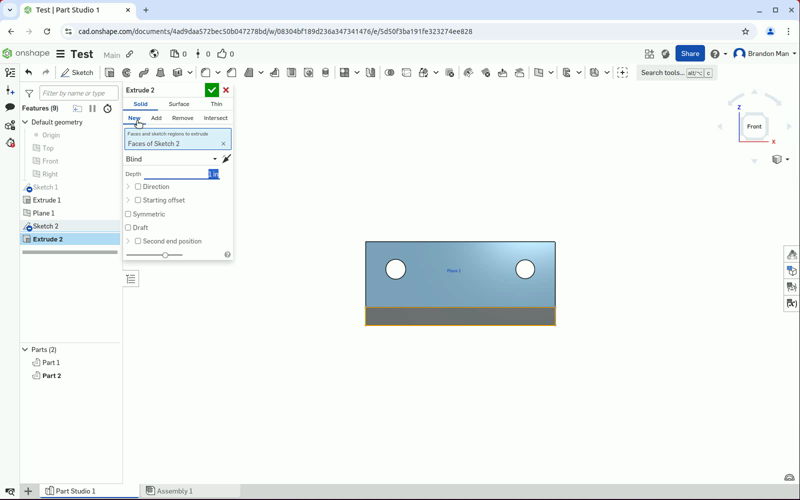
text(19.738)
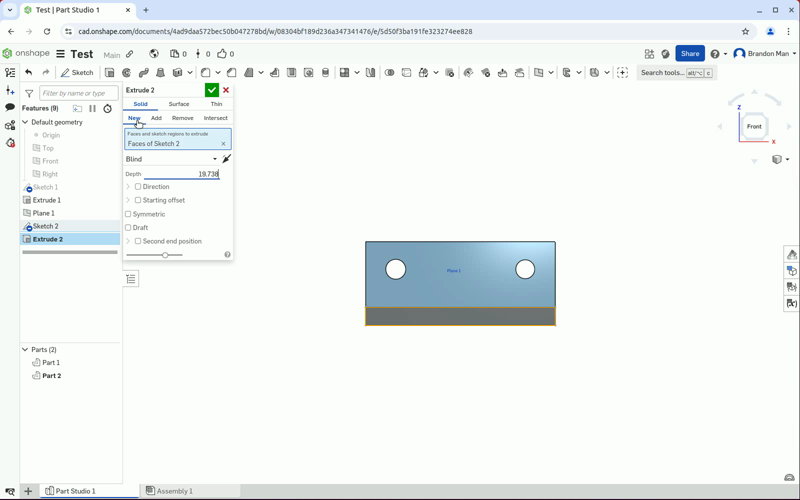
key(enter)
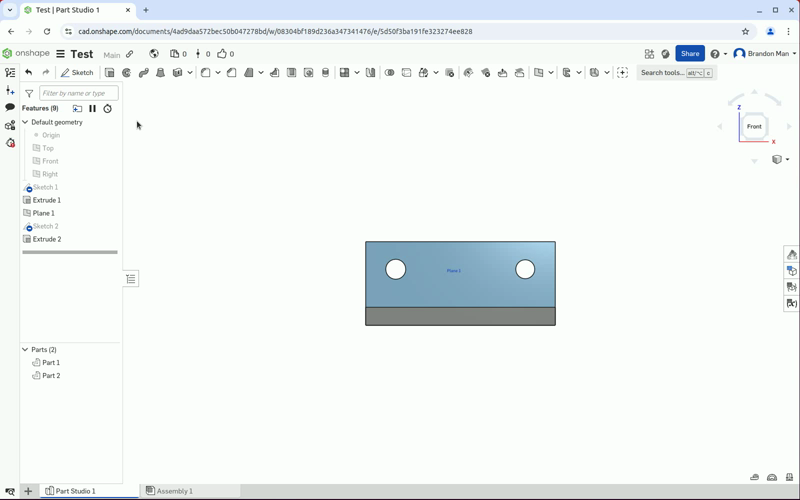
key(shift+h)
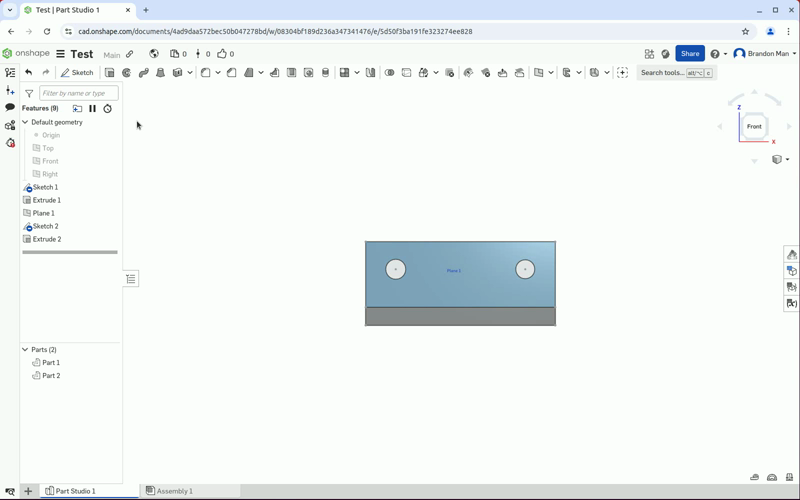
key(shift+h)
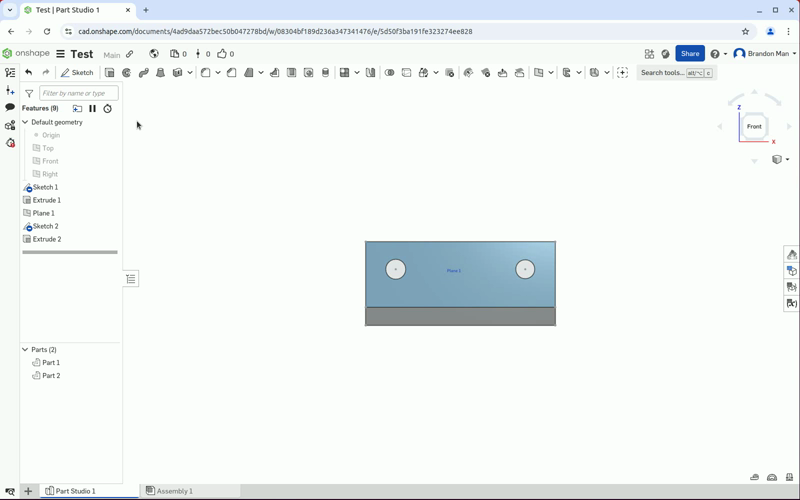
key(shift+7)
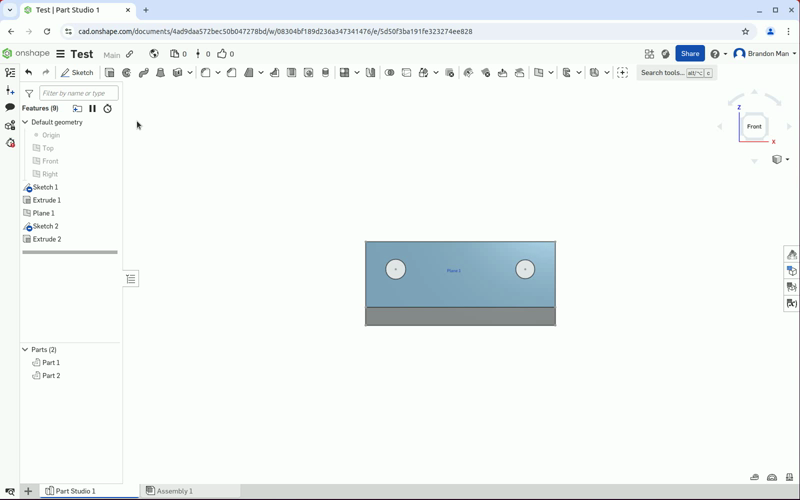
key(left, 2)
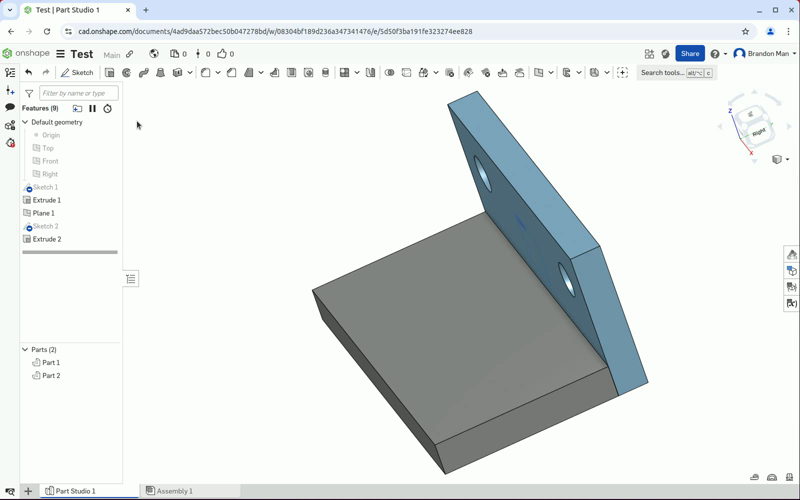
key(down, 2)
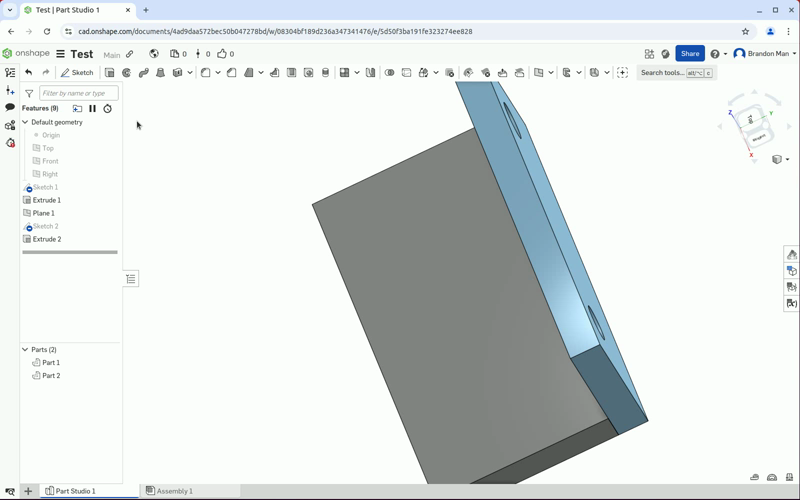
key(up, 2)
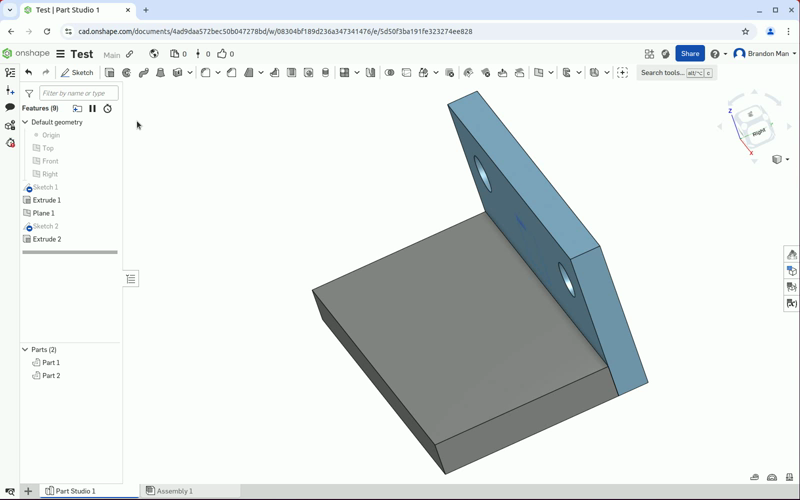
key(right, 2)
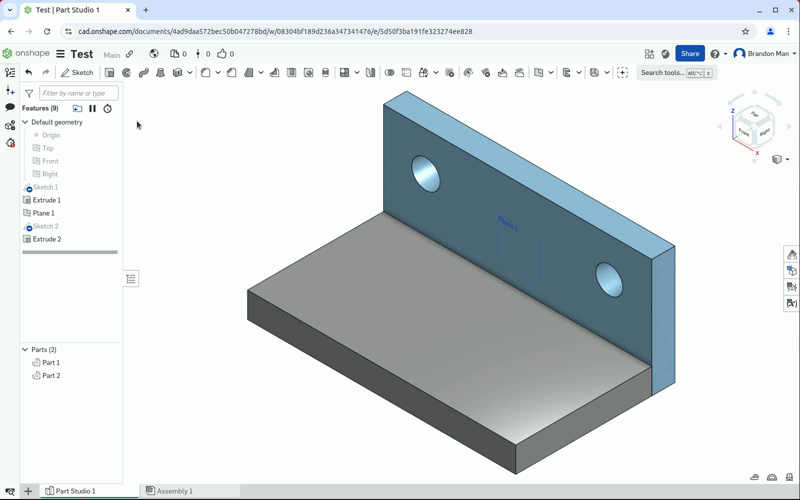
mouse_move(73, 189)
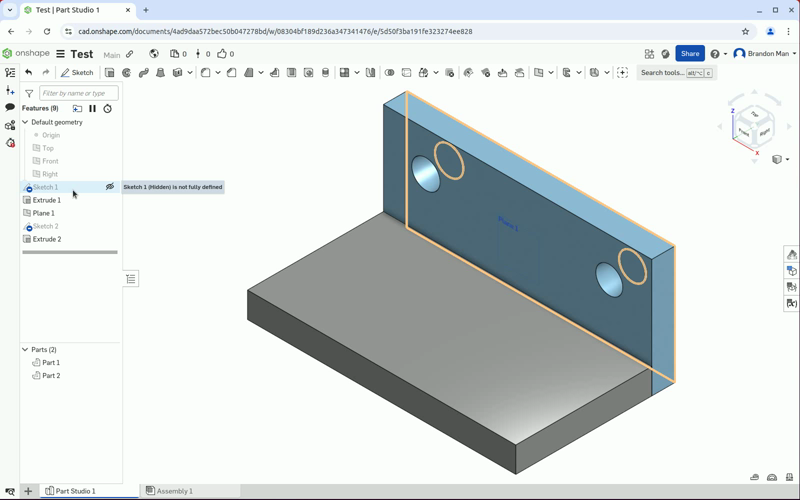
click(73, 189)